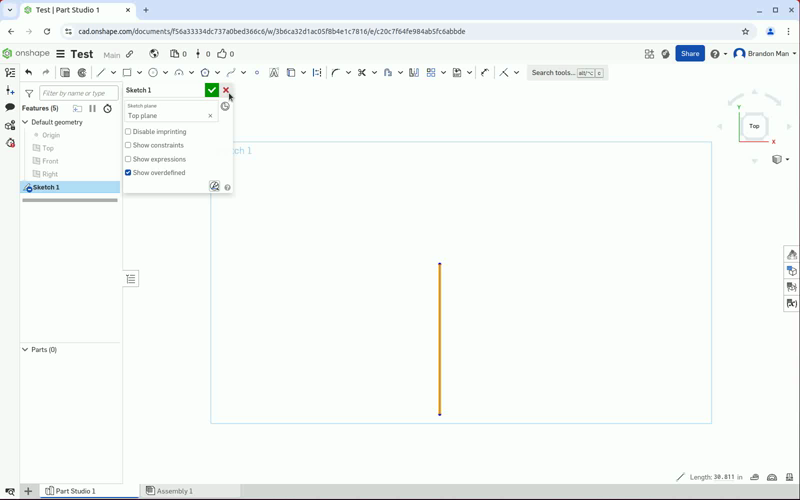
key(shift+h)
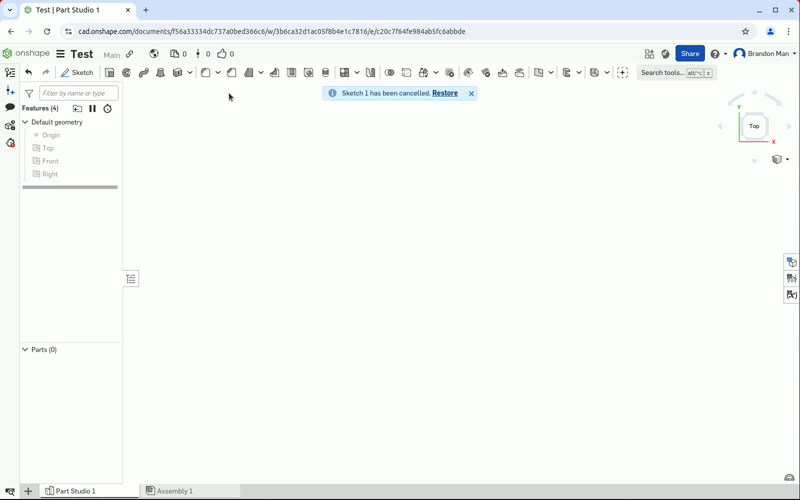
mouse_move(73, 352)
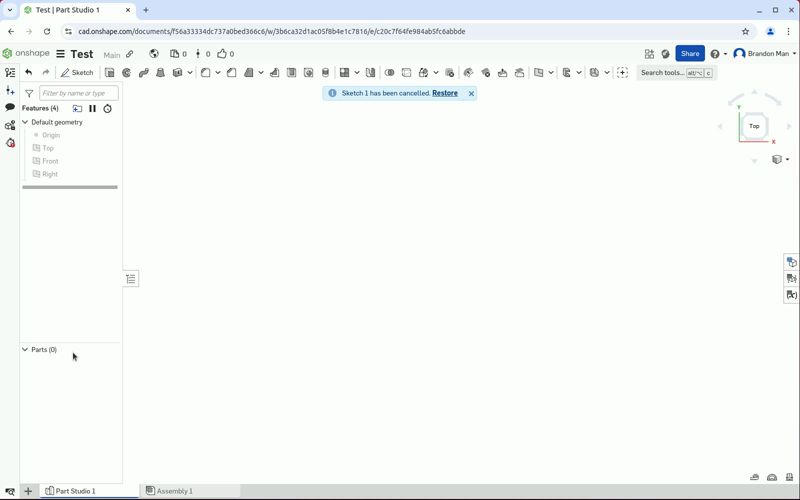
key(y)
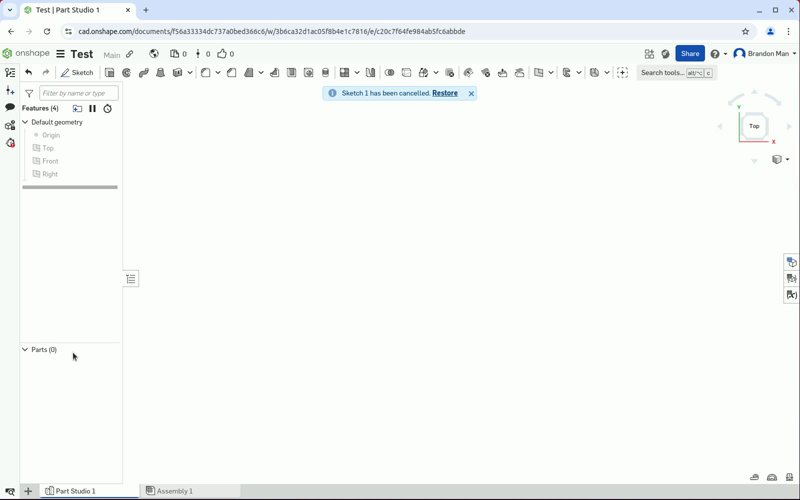
key(shift+p)
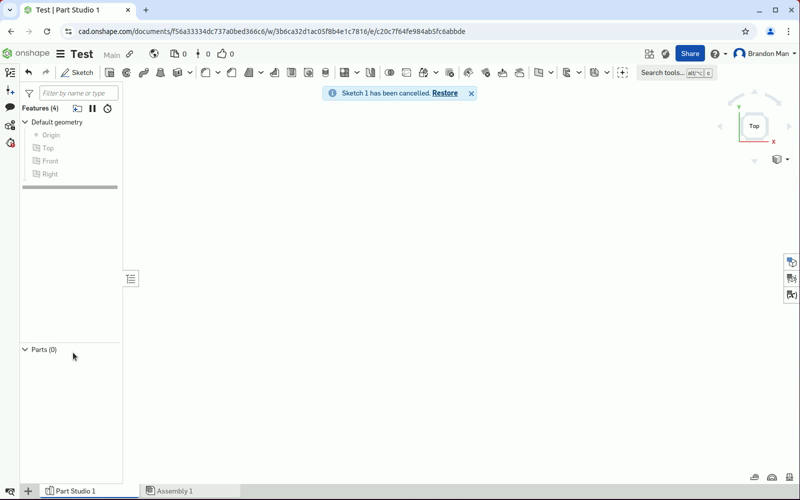
key(space)
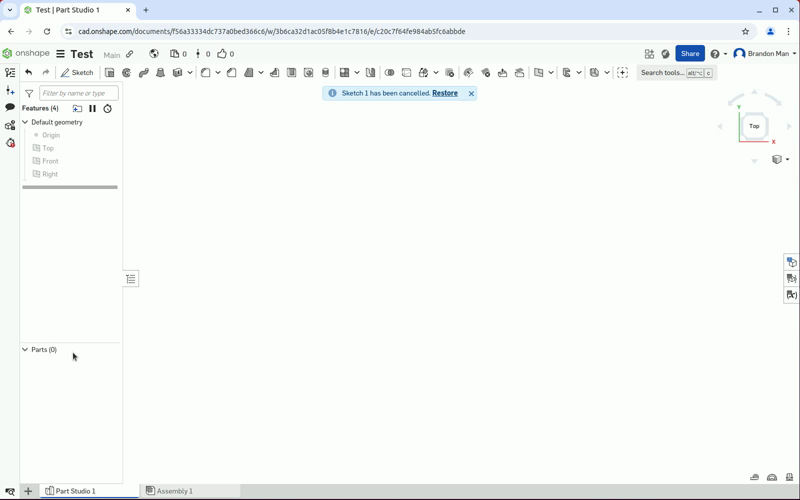
key_down(shift)
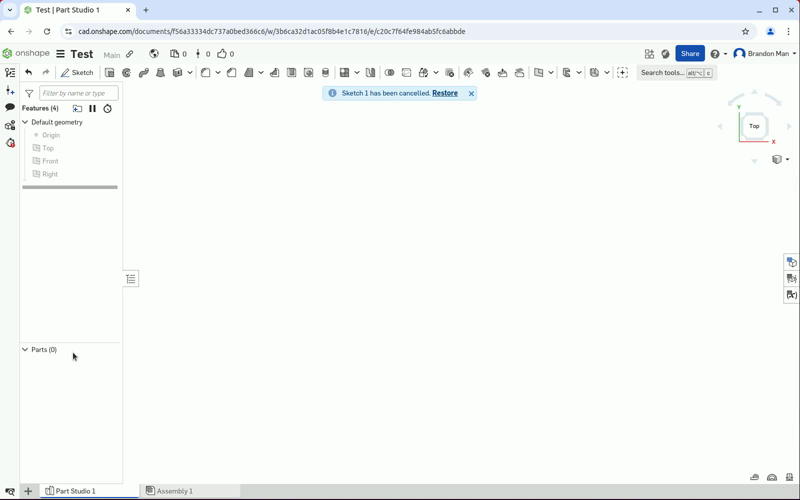
key(up)
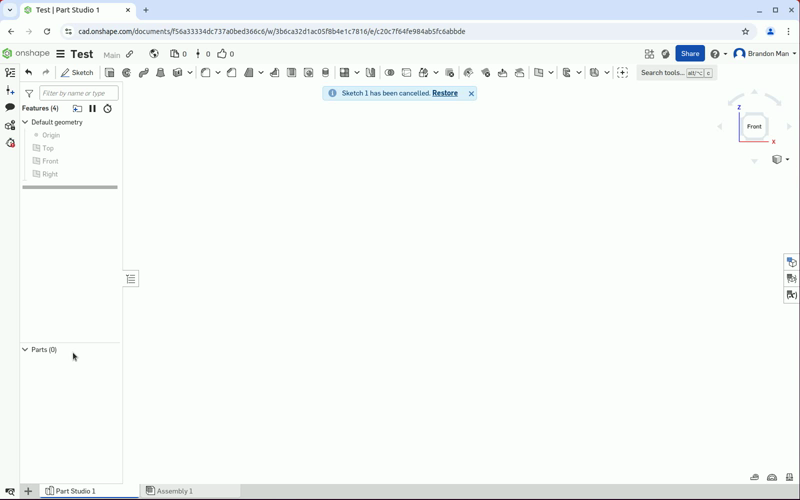
key_up(shift)
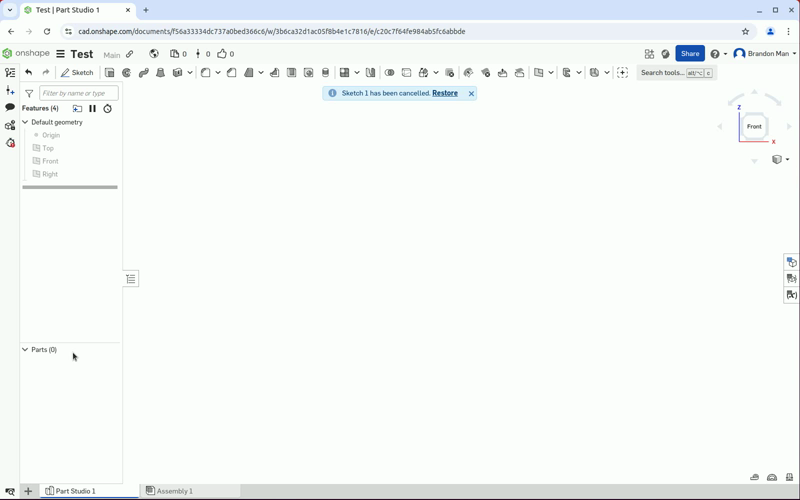
key(space)
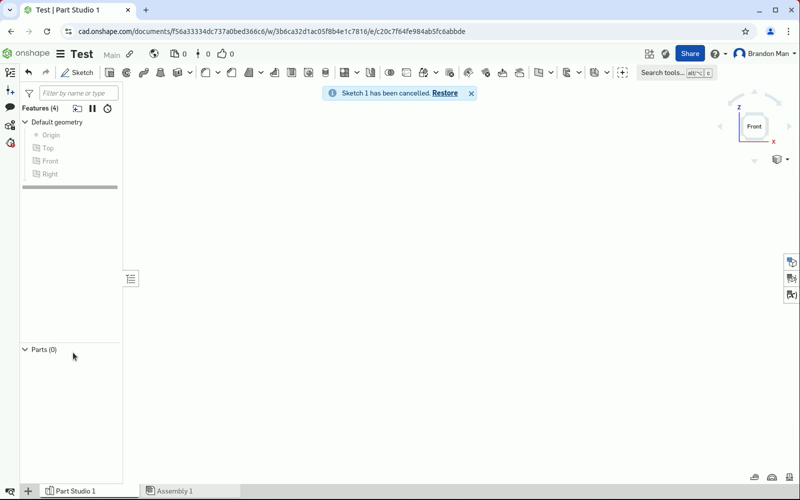
key_down(shift)
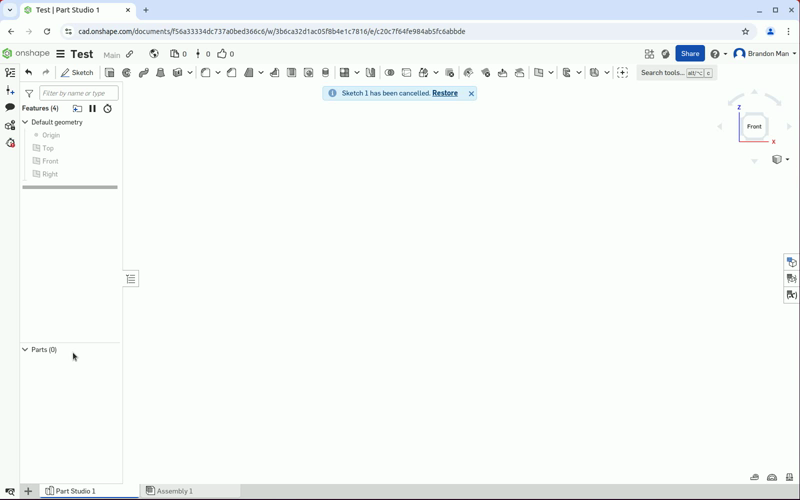
key(left)
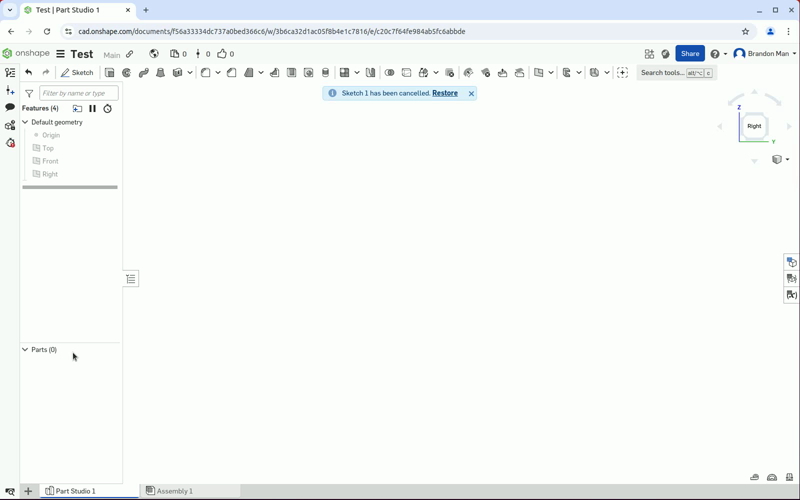
key_up(shift)
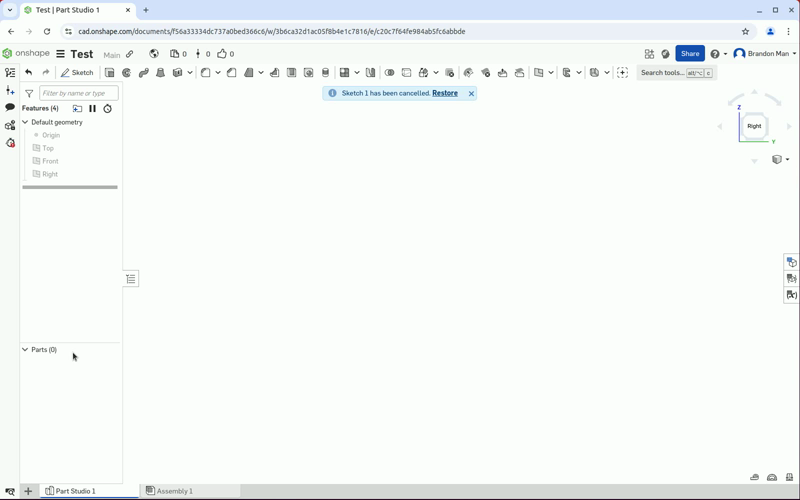
mouse_move(73, 352)
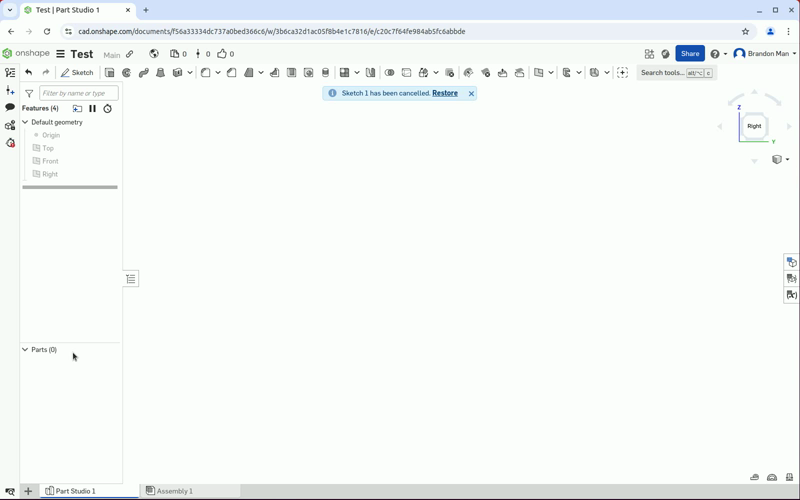
key(shift+y)
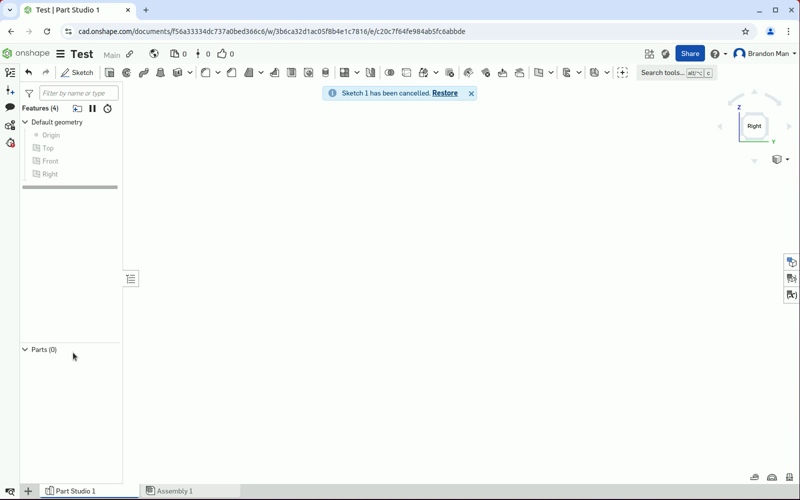
key(shift+s)
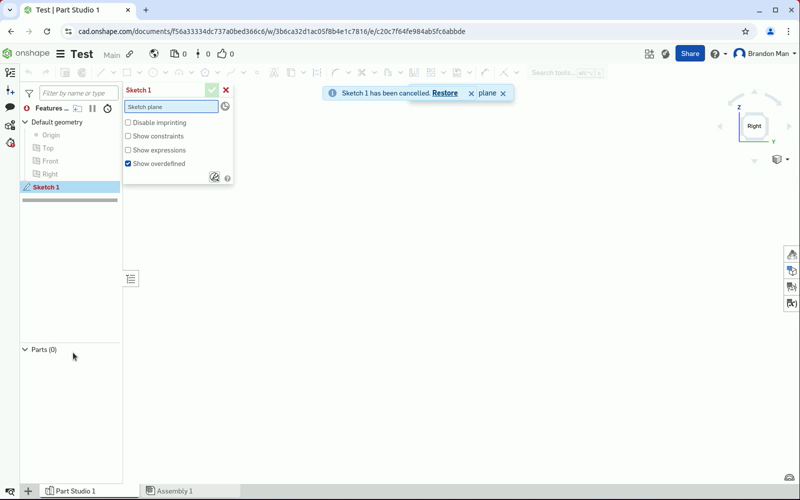
mouse_move(73, 176)
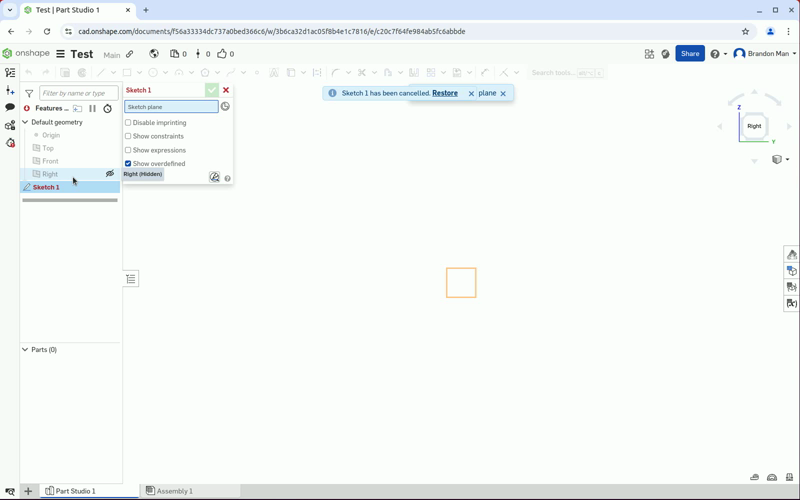
click(73, 176)
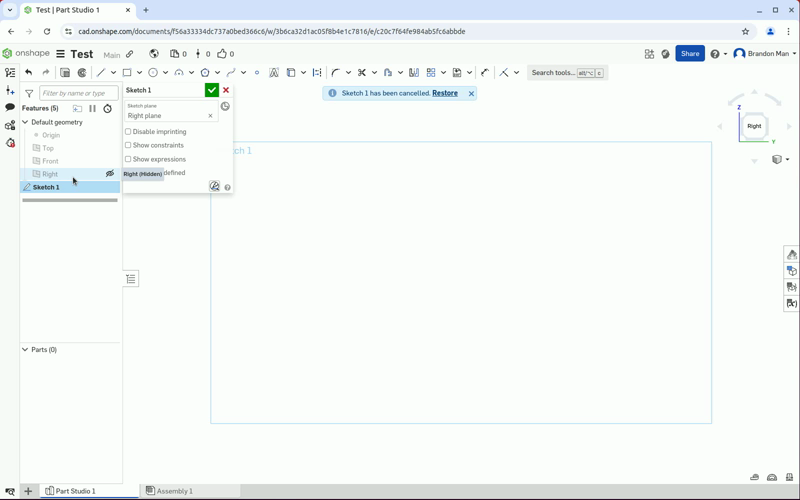
mouse_move(73, 352)
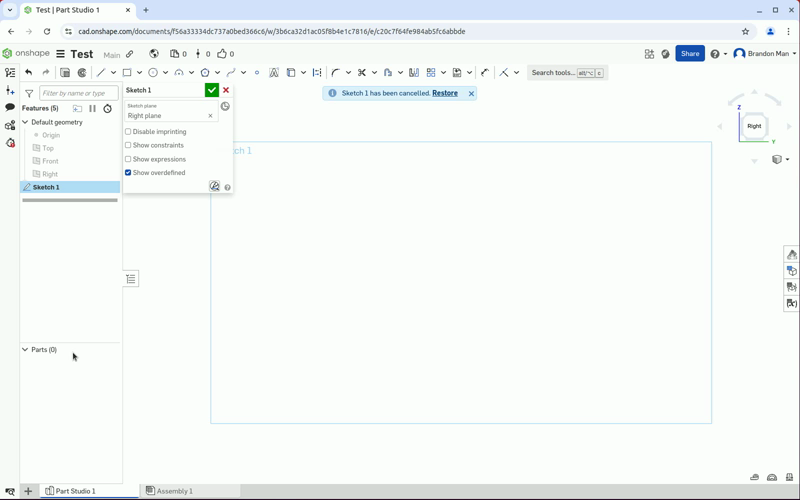
key(y)
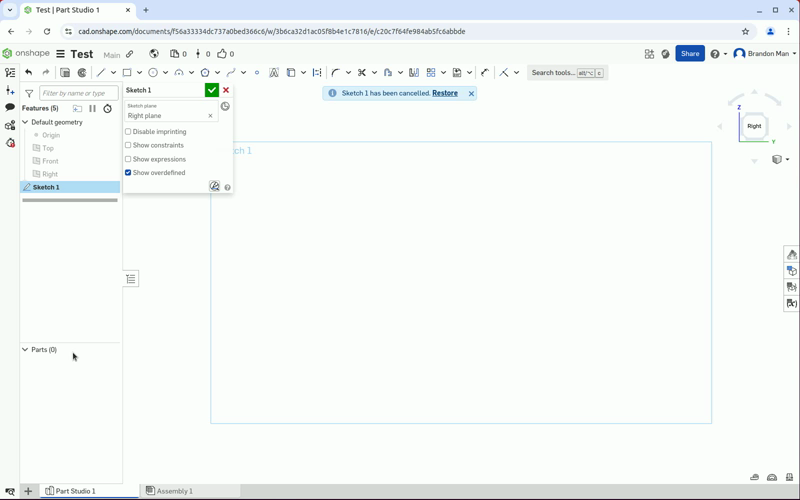
key(l)
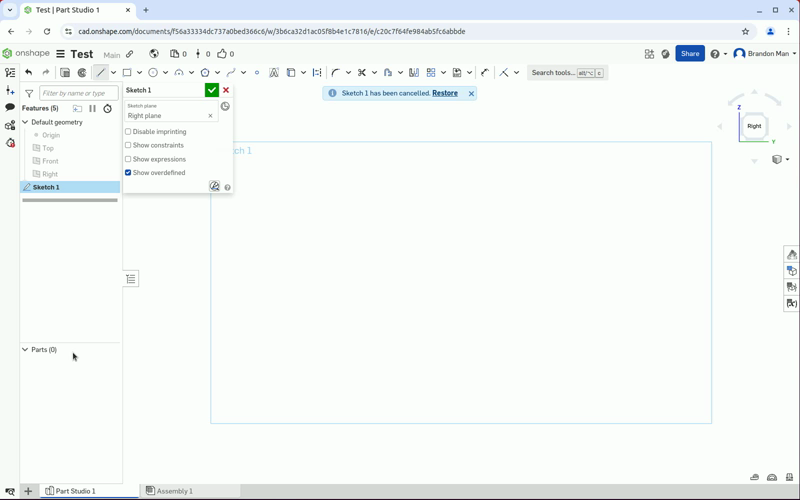
key_down(shift)
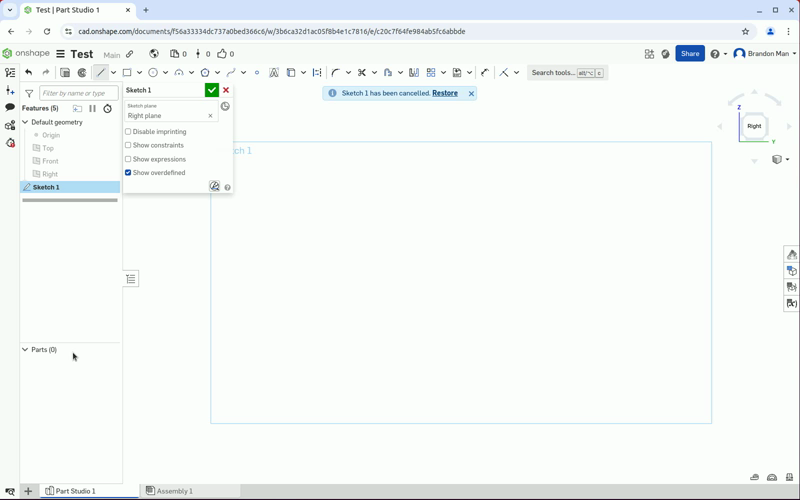
mouse_move(454, 301)
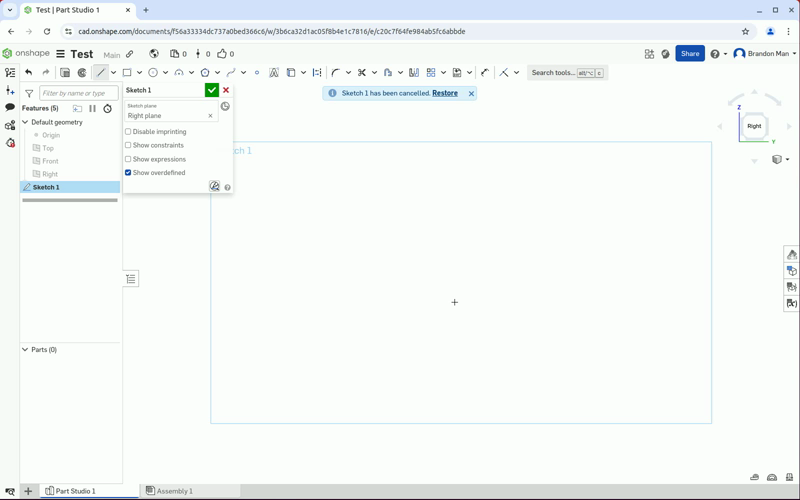
click(454, 301)
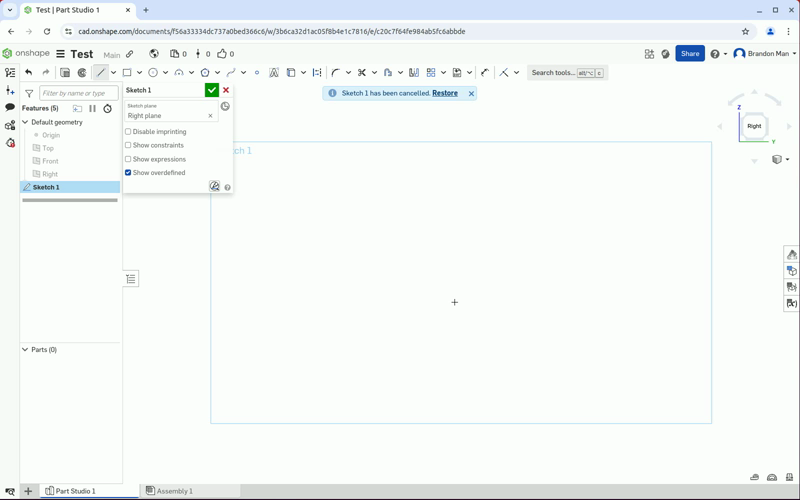
key_up(shift)
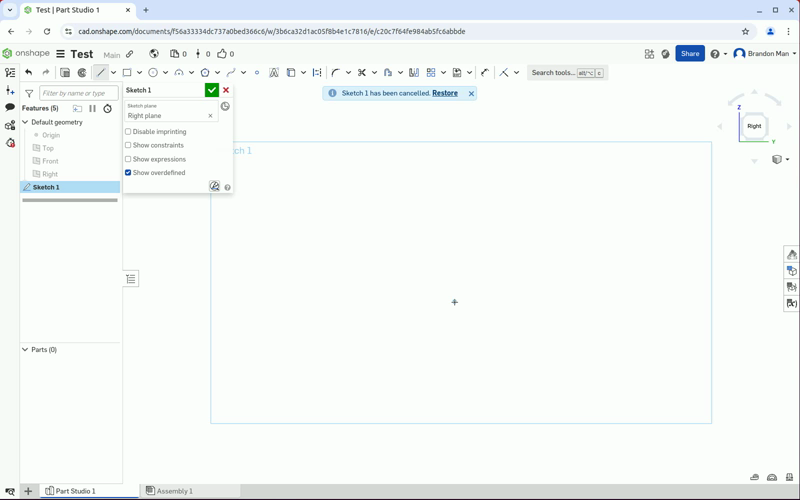
key_down(shift)
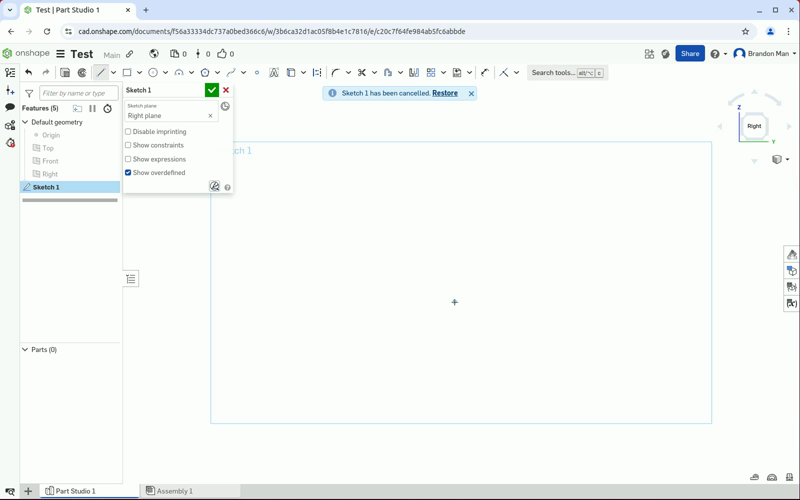
mouse_move(484, 301)
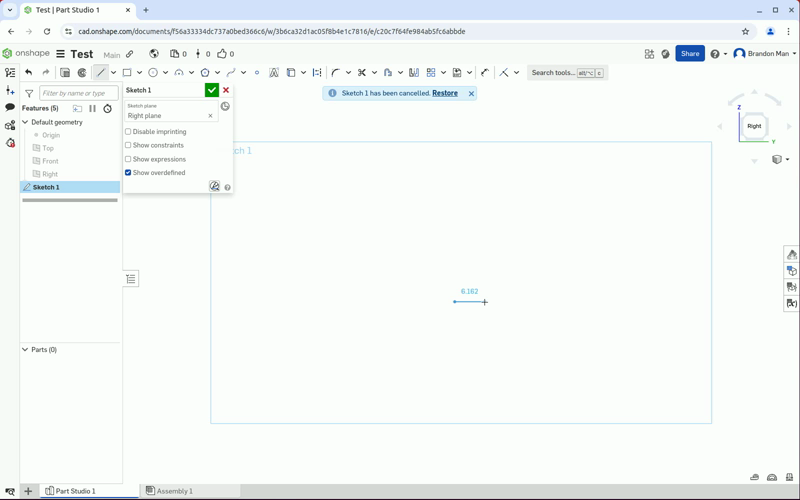
mouse_move(468, 301)
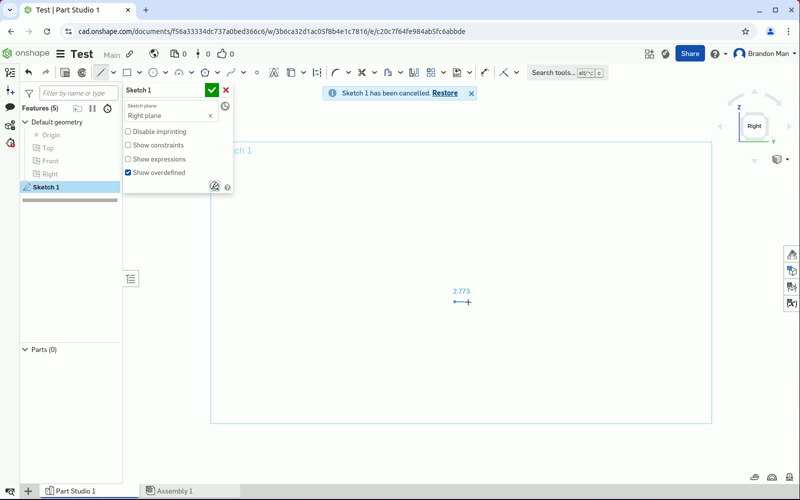
click(468, 301)
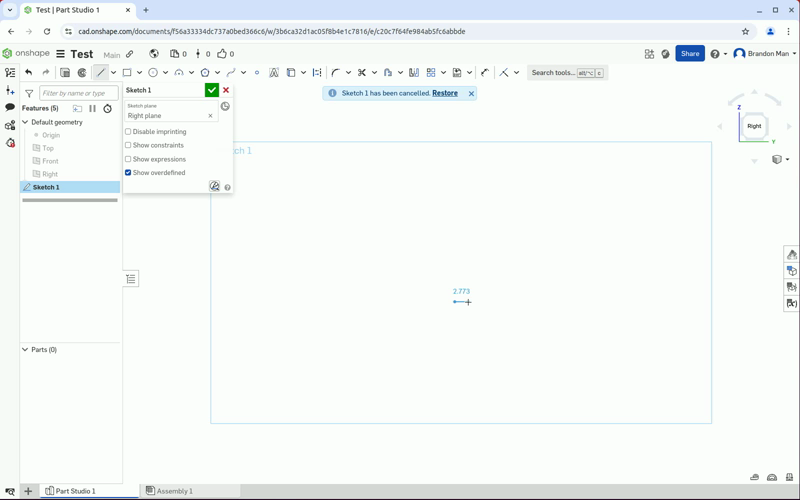
key_up(shift)
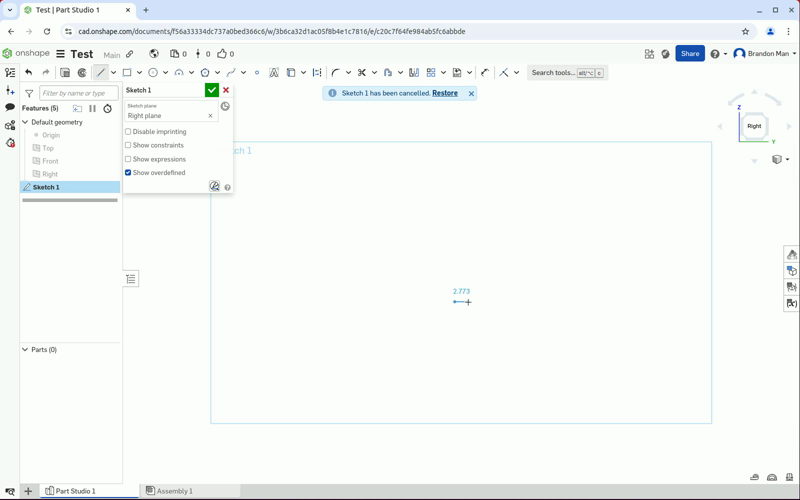
key_down(shift)
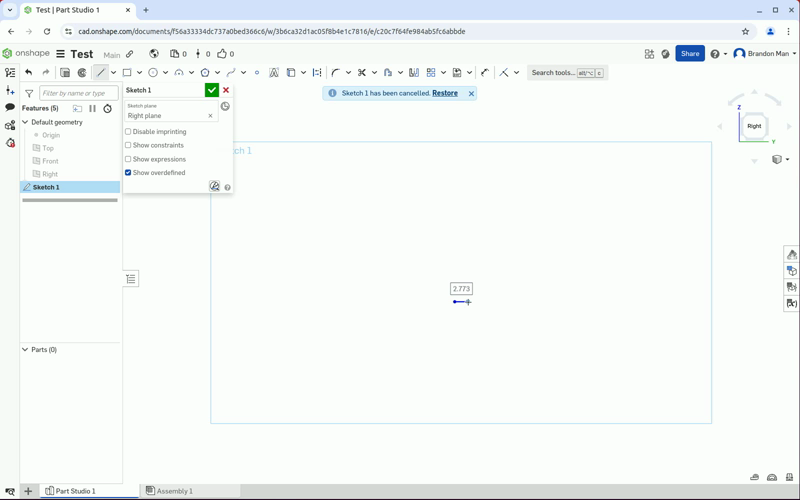
mouse_move(498, 301)
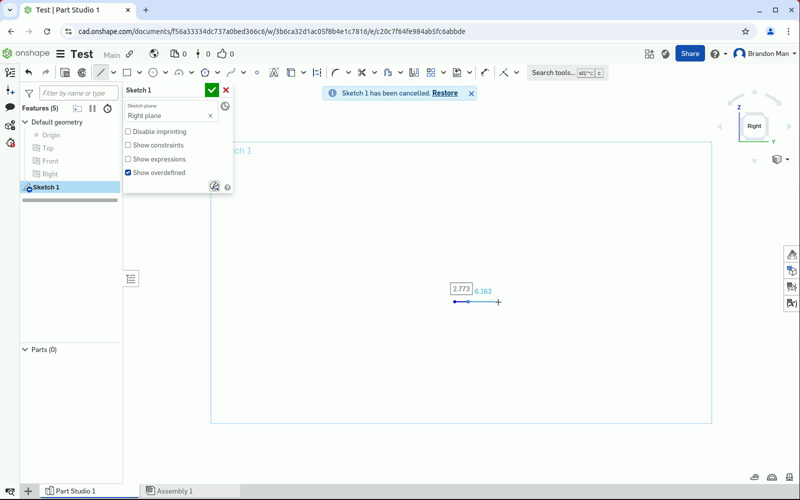
mouse_move(468, 262)
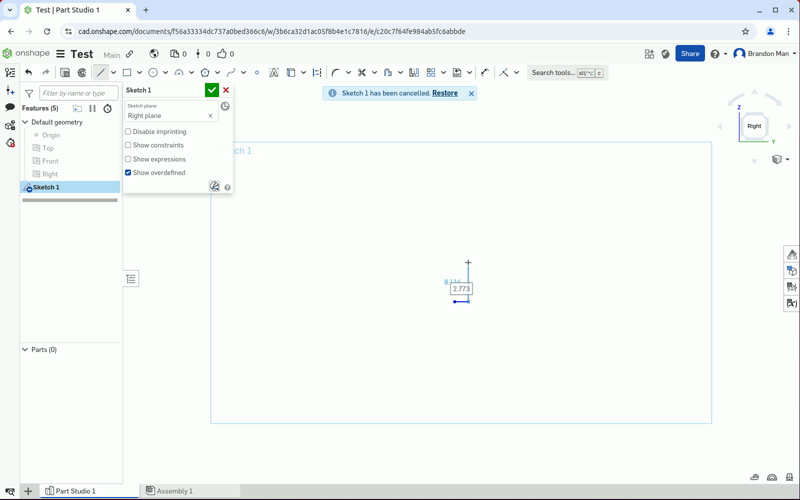
click(468, 262)
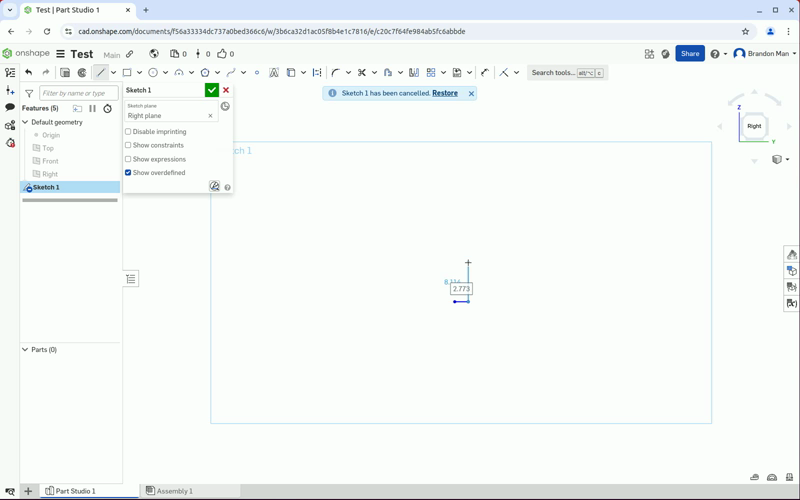
key_up(shift)
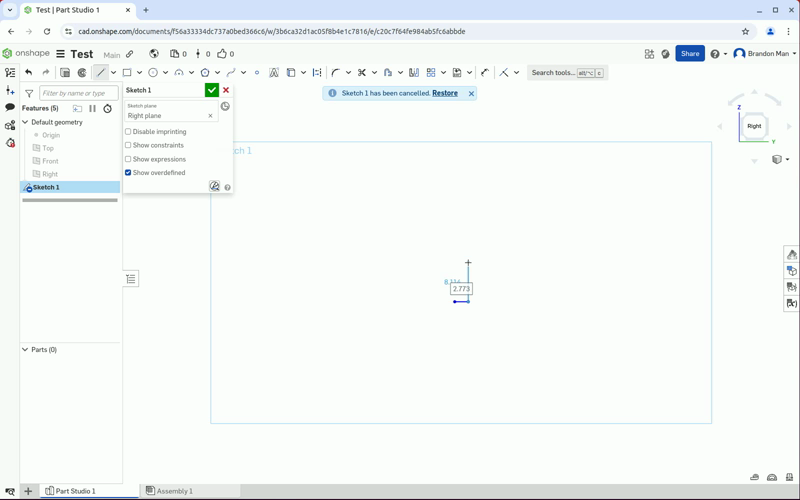
key_down(shift)
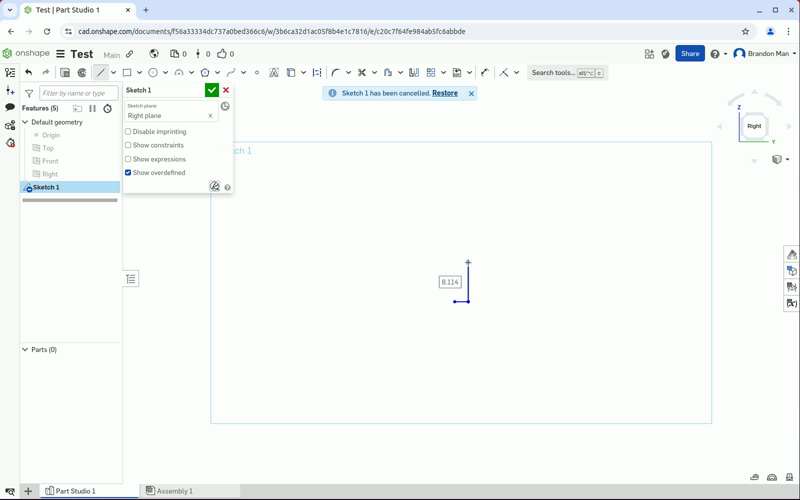
mouse_move(498, 262)
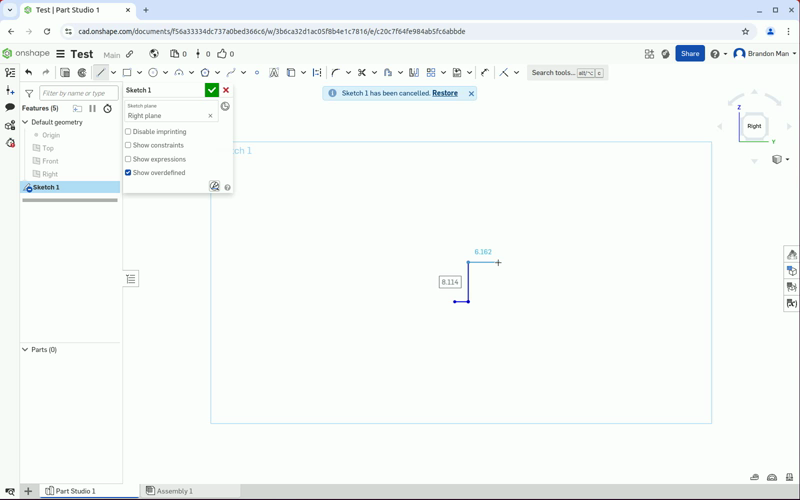
mouse_move(454, 262)
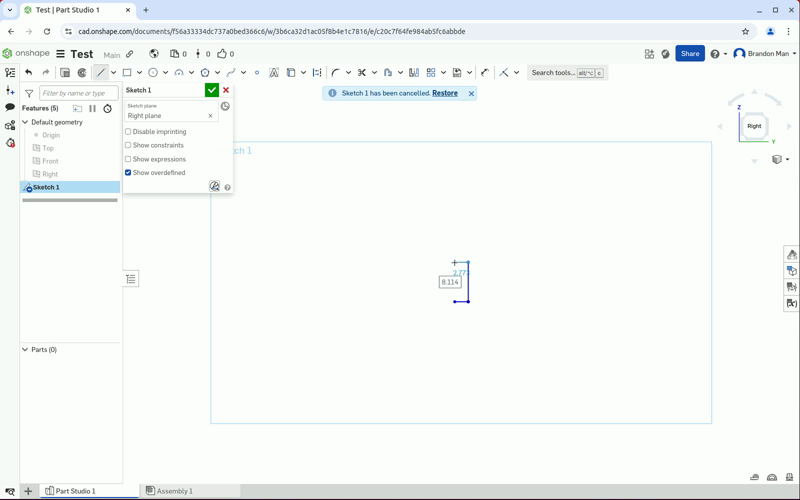
click(454, 262)
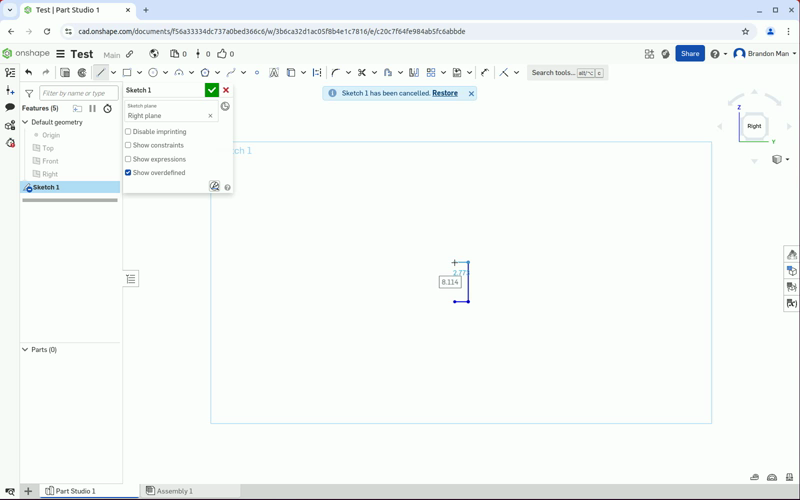
key_up(shift)
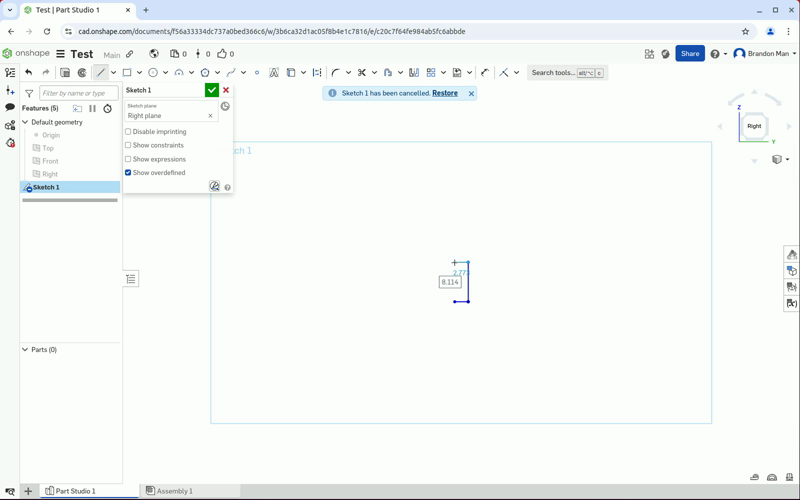
mouse_move(484, 262)
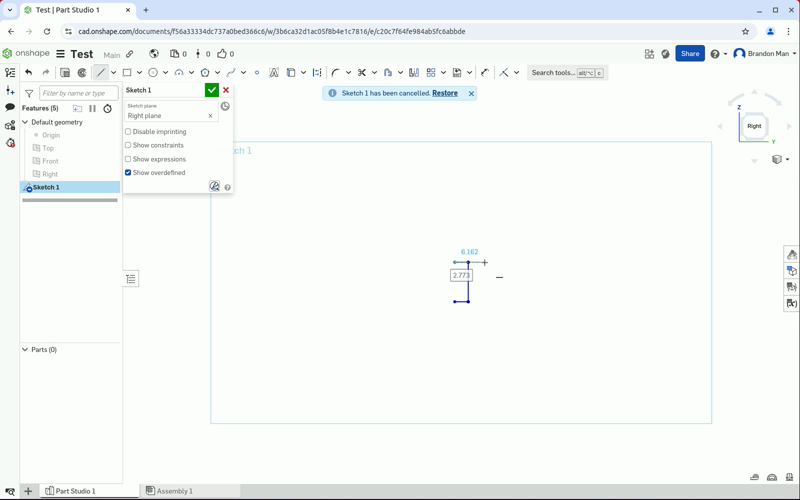
key_down(shift)
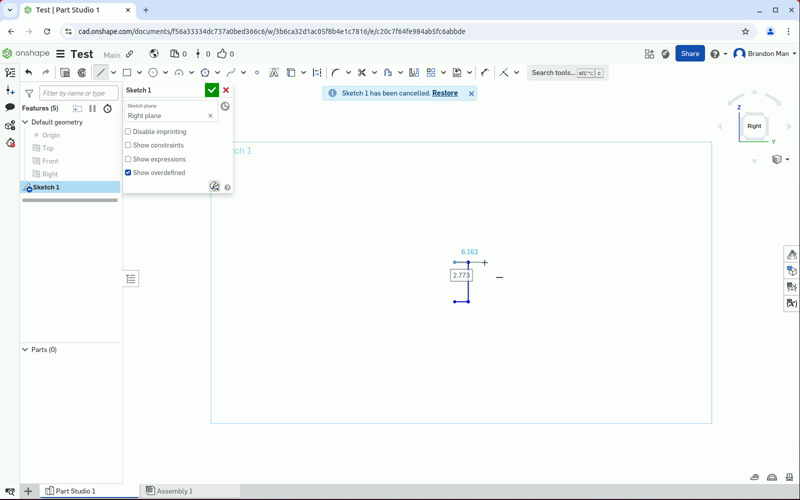
mouse_move(454, 301)
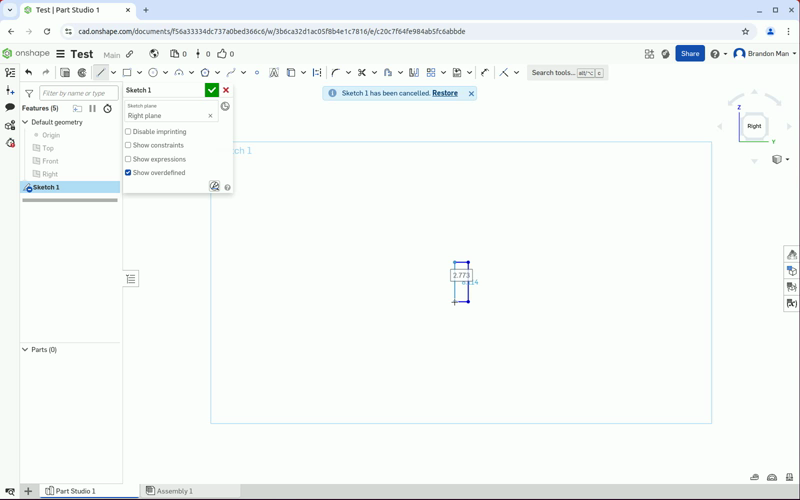
key_up(shift)
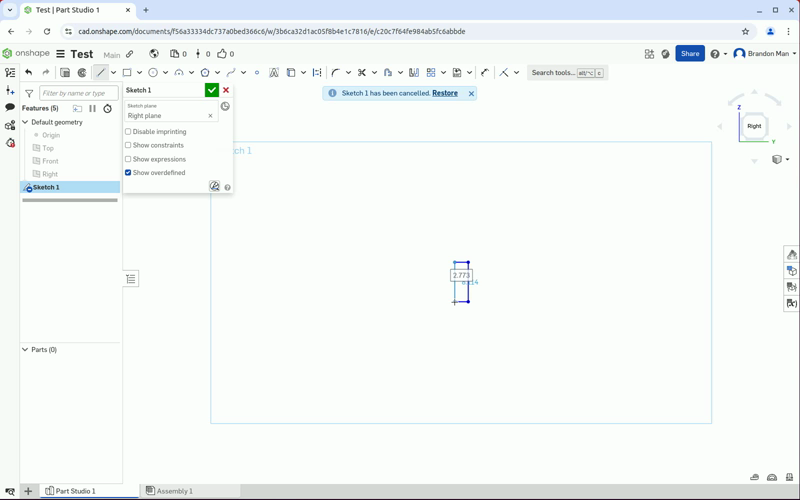
click(454, 301)
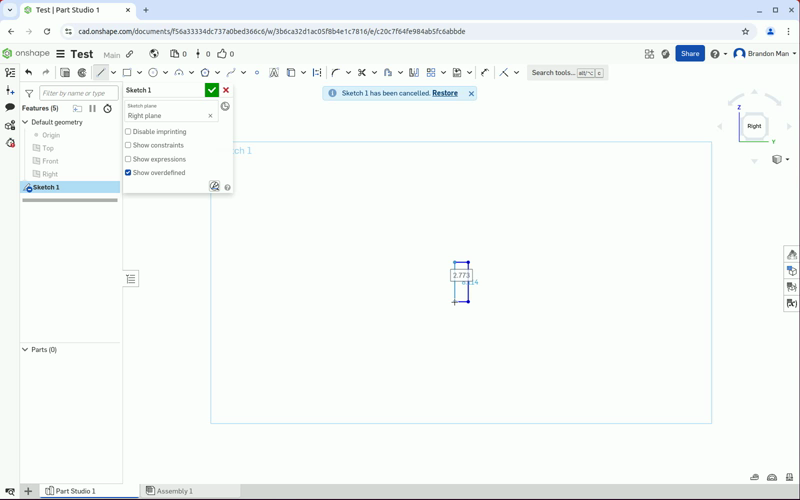
key(esc)
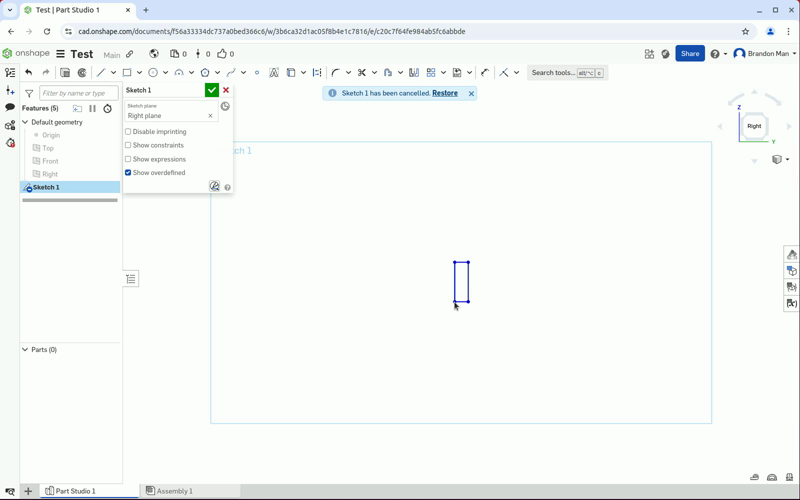
mouse_move(464, 283)
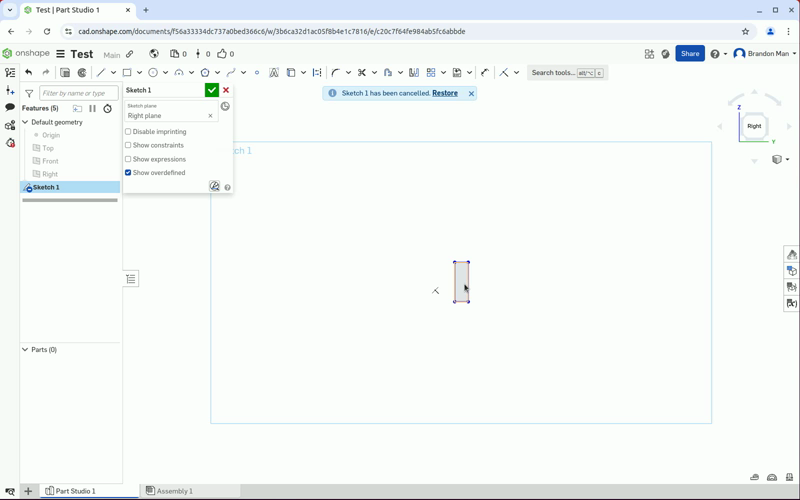
scroll(6)
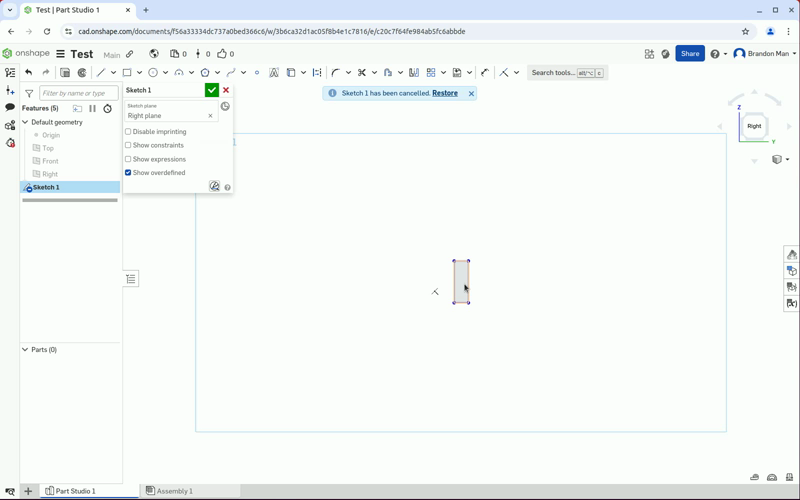
scroll(6)
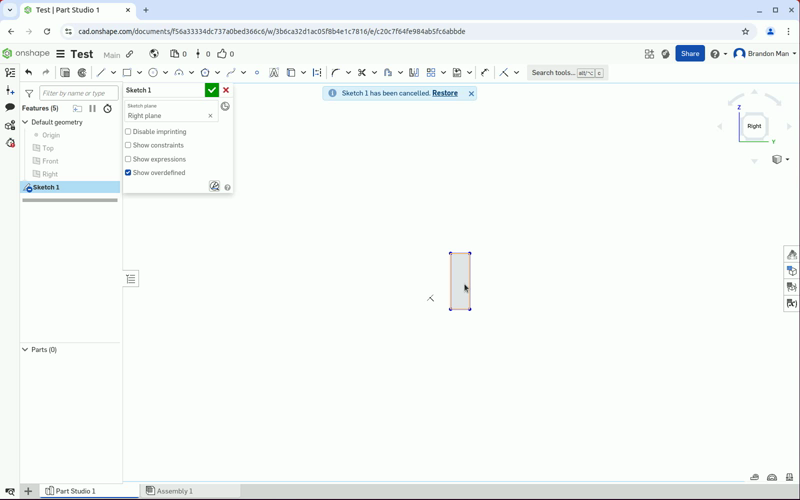
scroll(6)
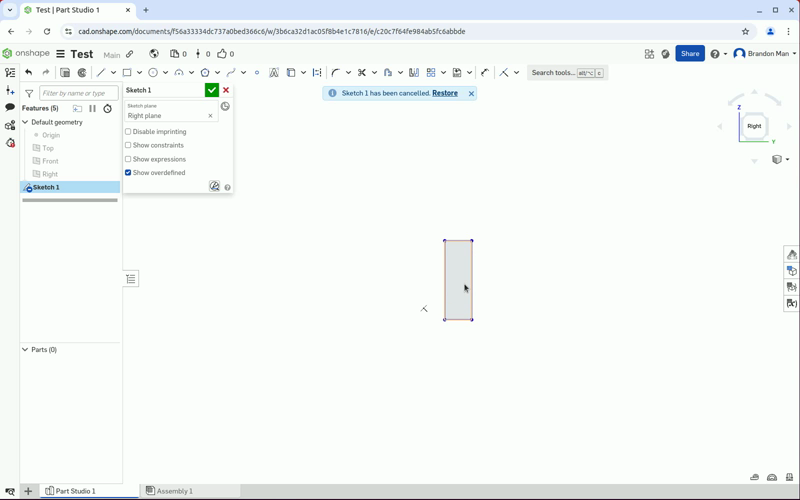
scroll(6)
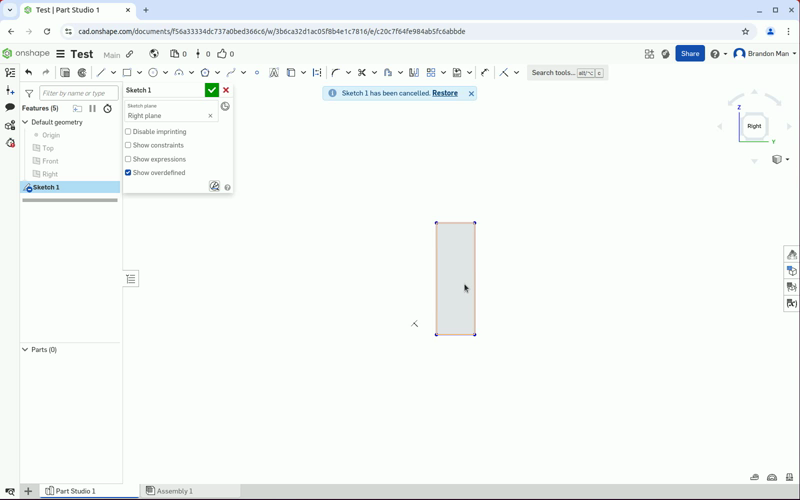
scroll(6)
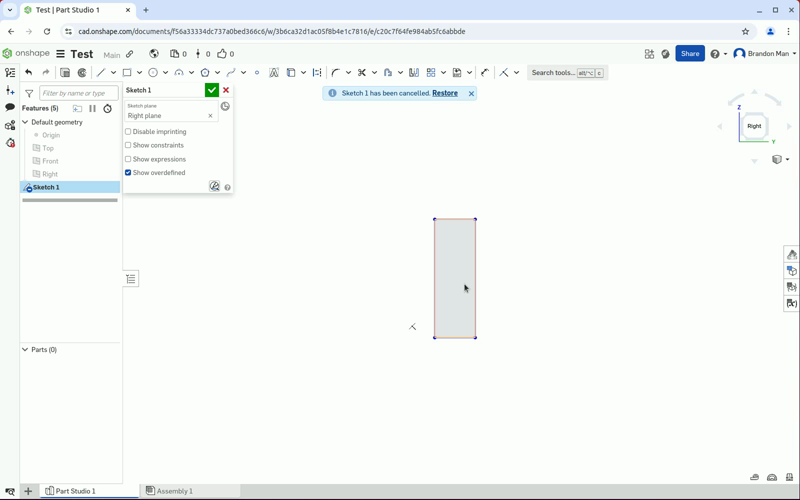
scroll(6)
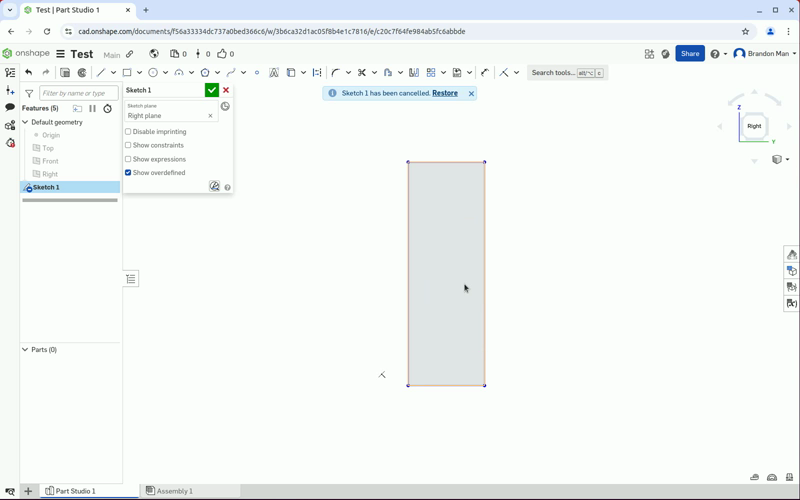
scroll(6)
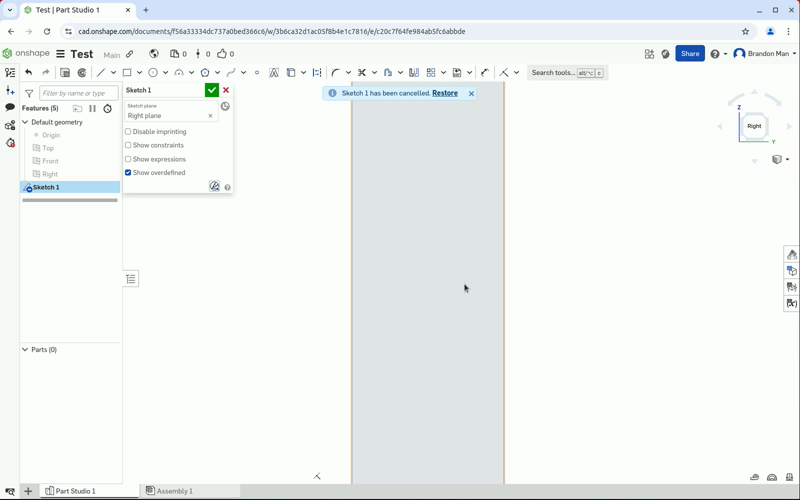
click(464, 283)
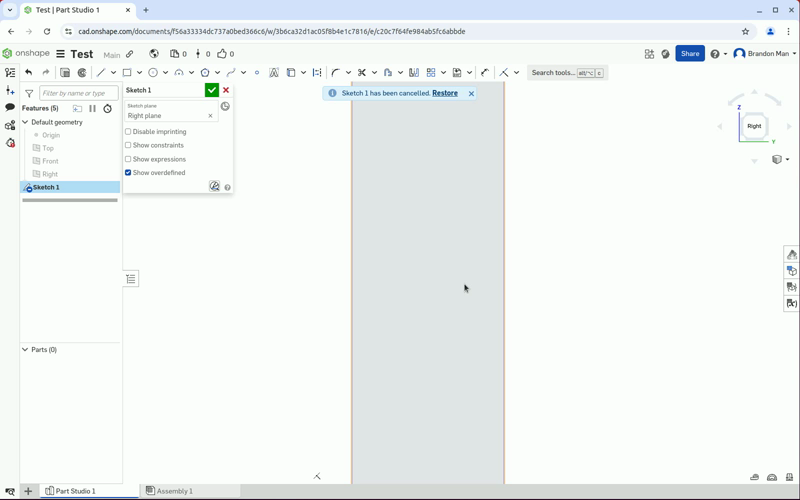
scroll(-6)
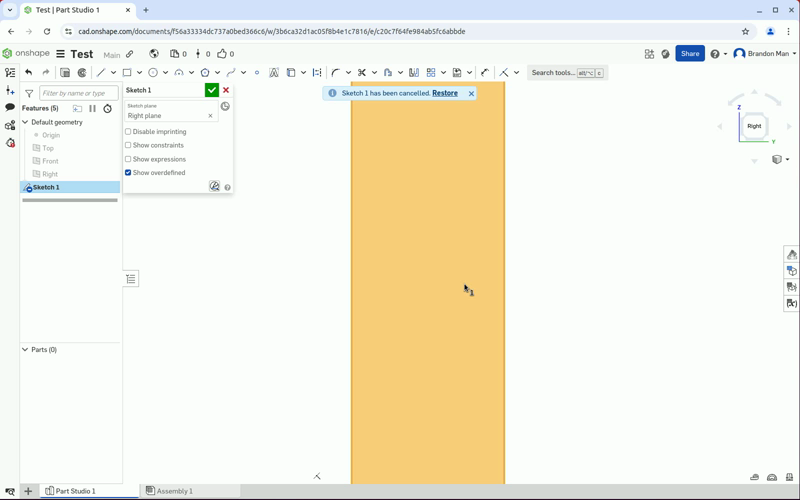
scroll(-6)
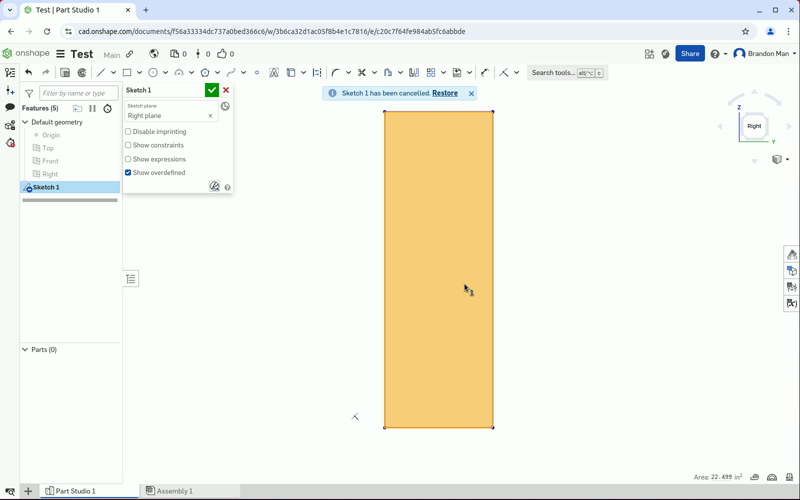
scroll(-6)
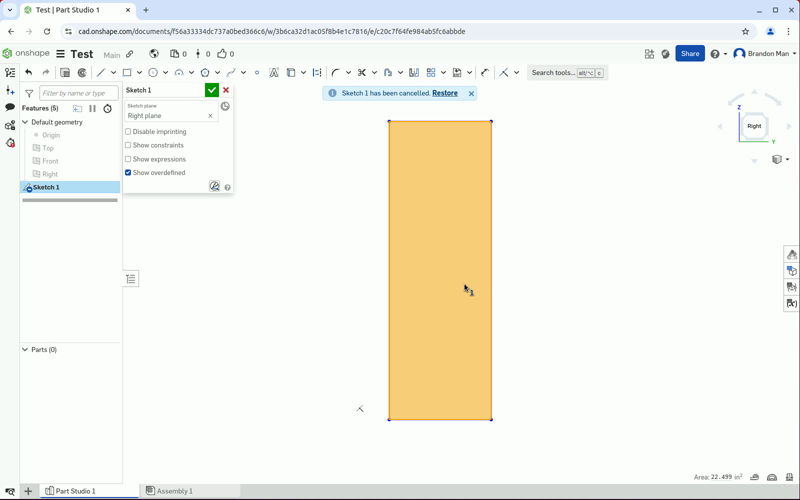
scroll(-6)
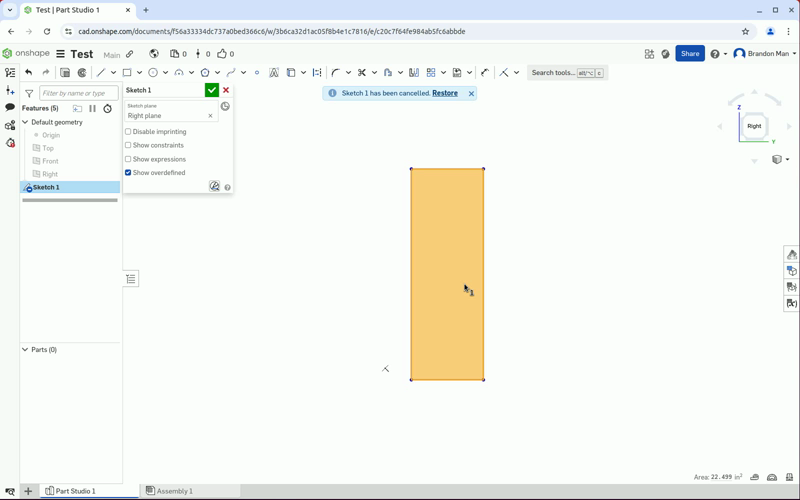
scroll(-6)
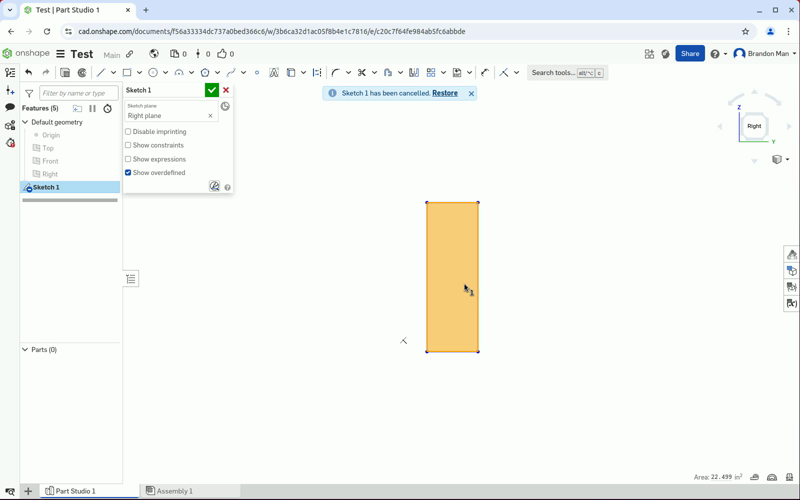
scroll(-6)
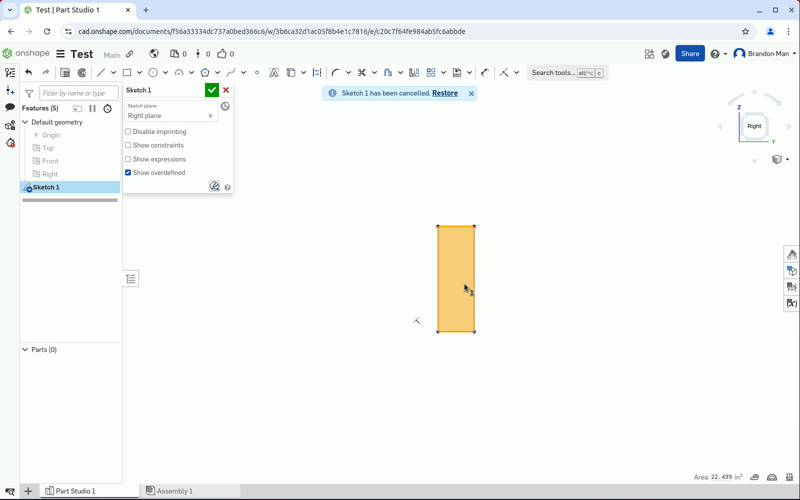
scroll(-6)
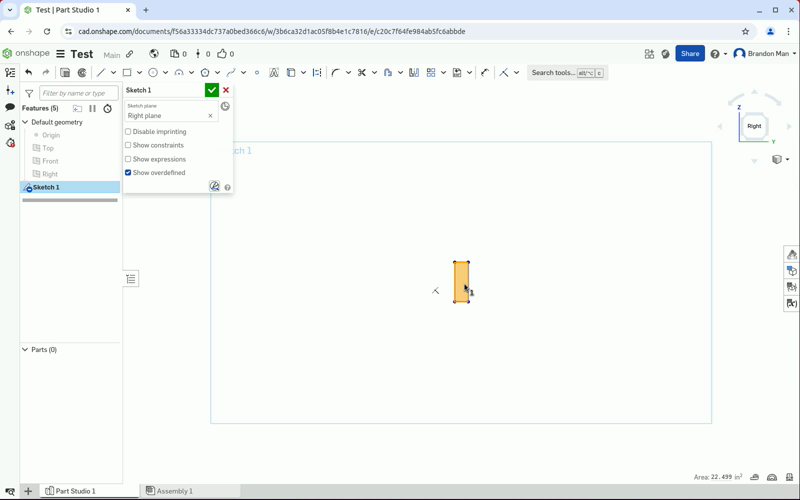
mouse_move(73, 352)
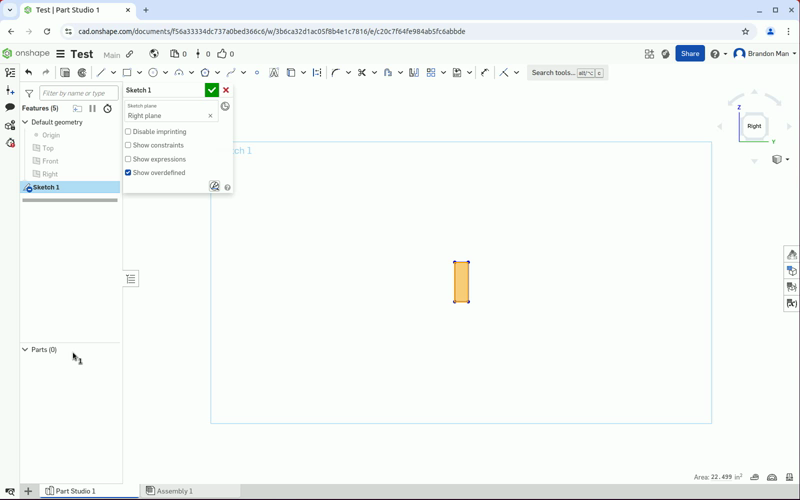
key(shift+y)
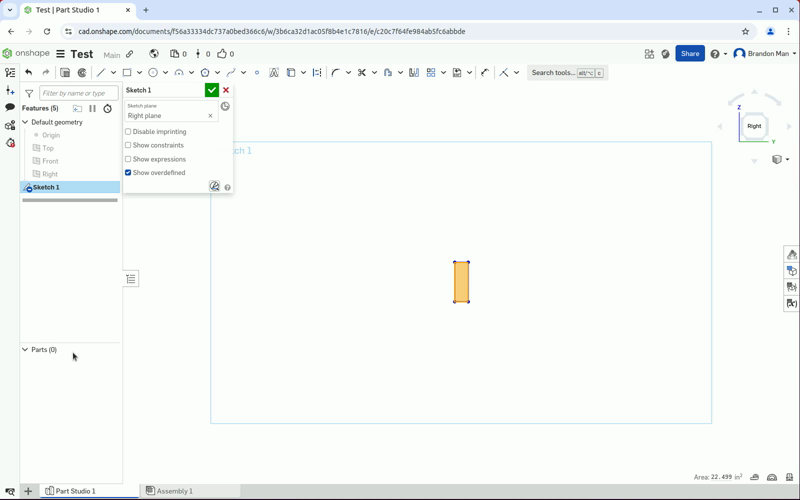
key(shift+e)
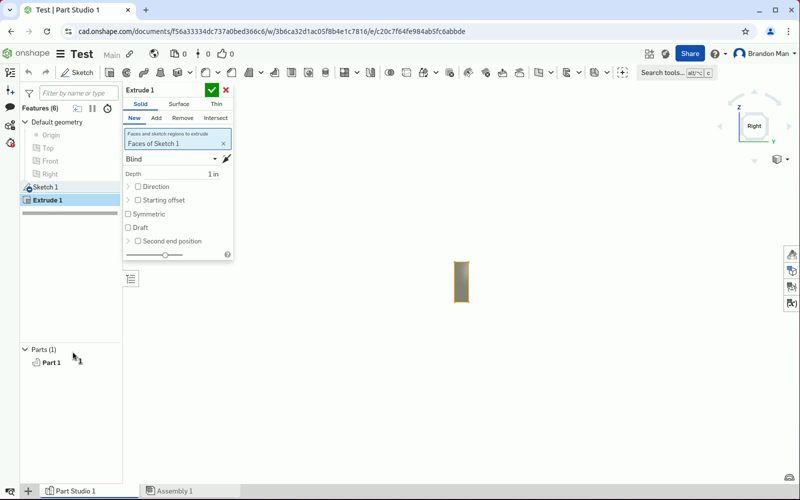
mouse_move(143, 106)
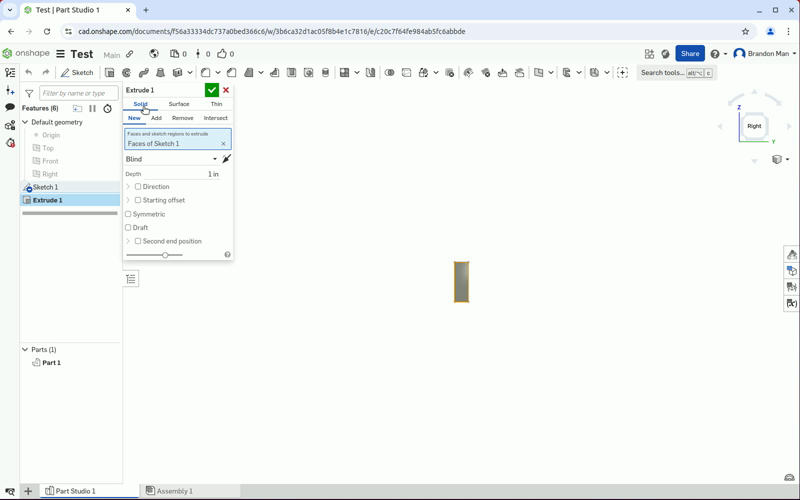
click(143, 106)
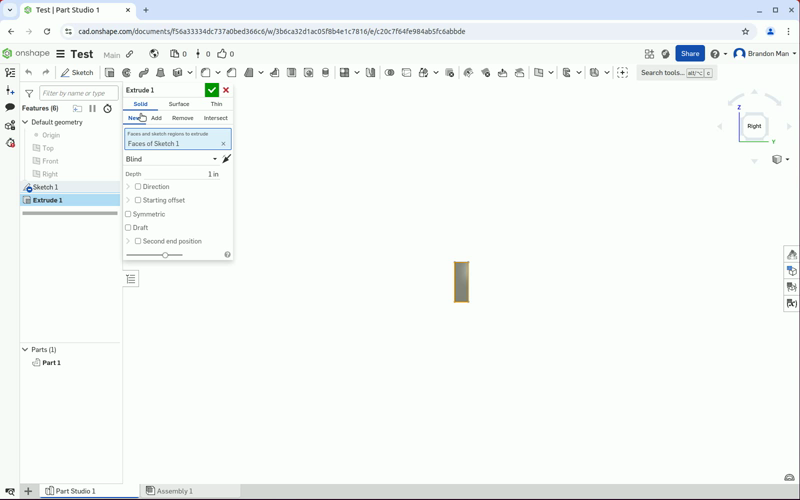
mouse_move(137, 120)
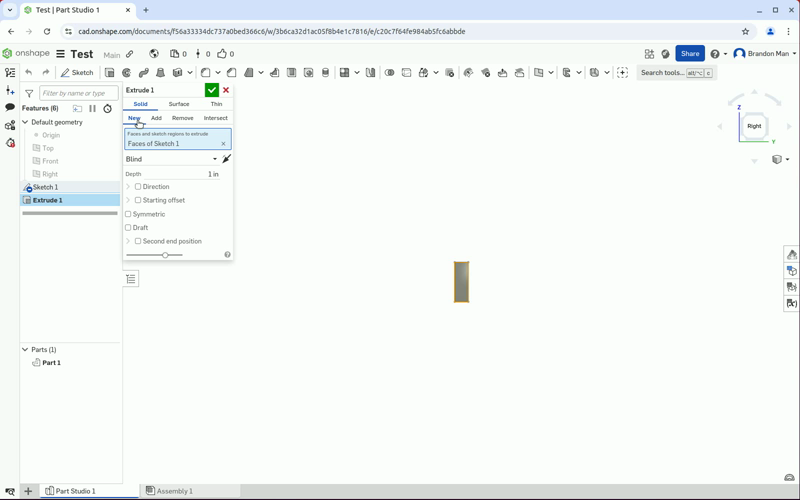
click(137, 120)
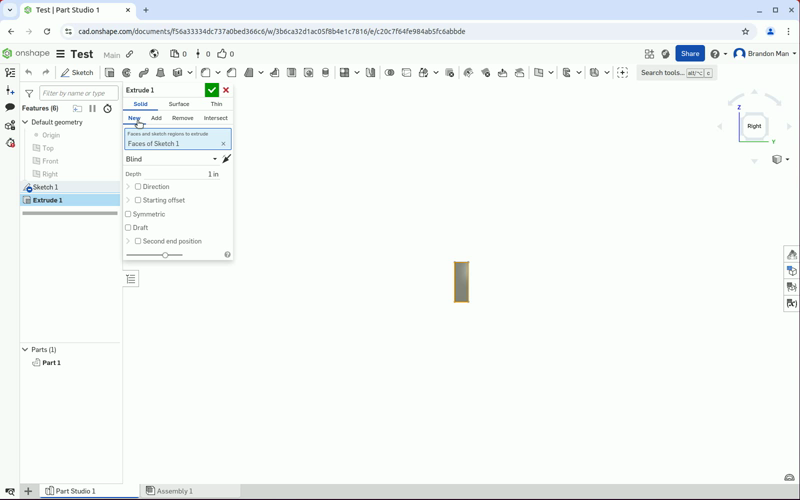
key(tab, 4)
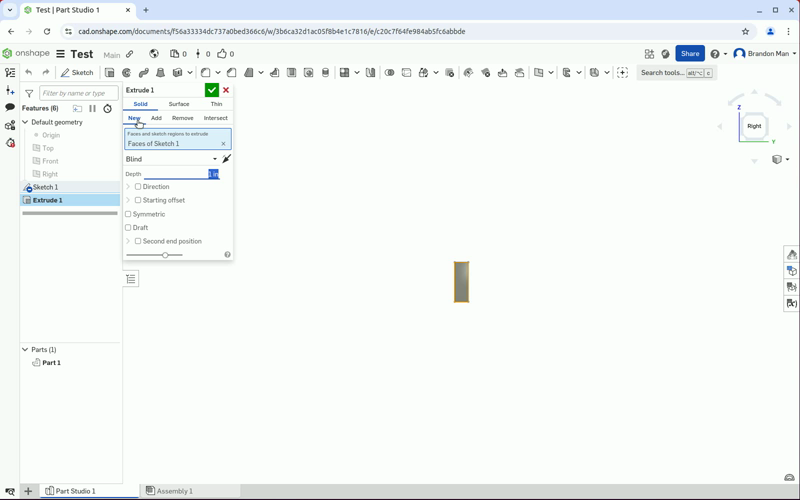
text(46.216)
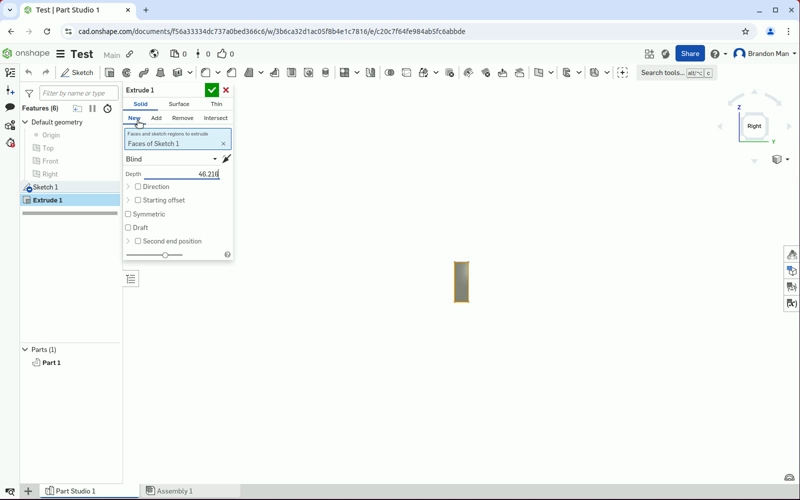
key(tab, 3)
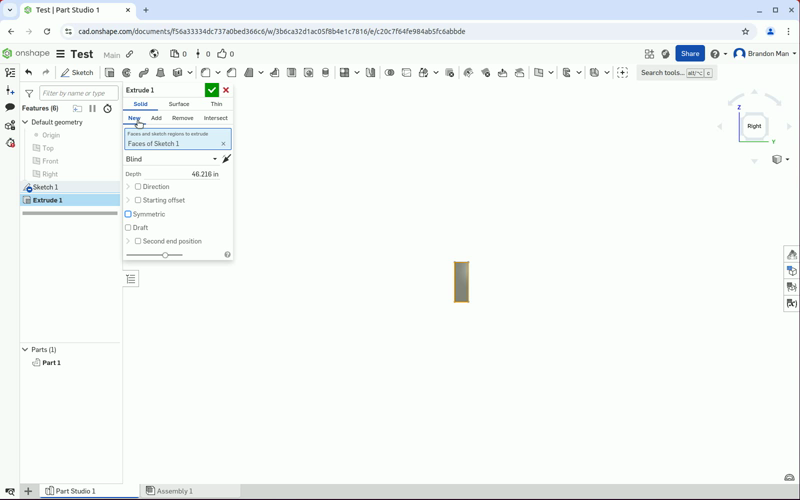
key(space)
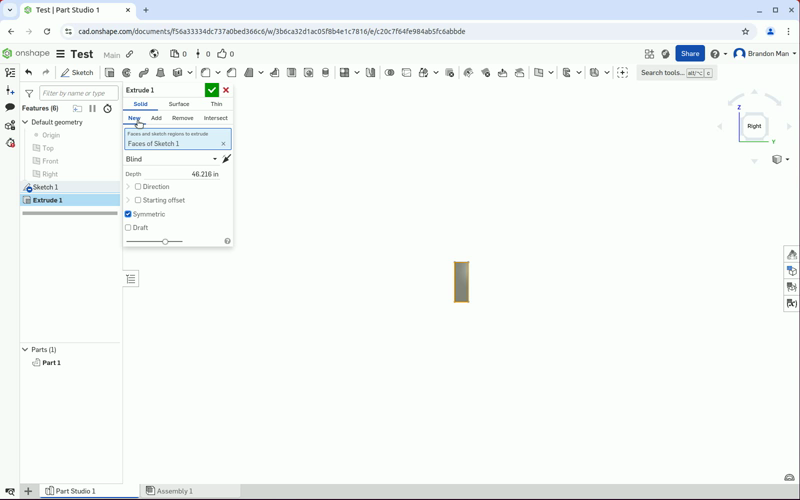
key(enter)
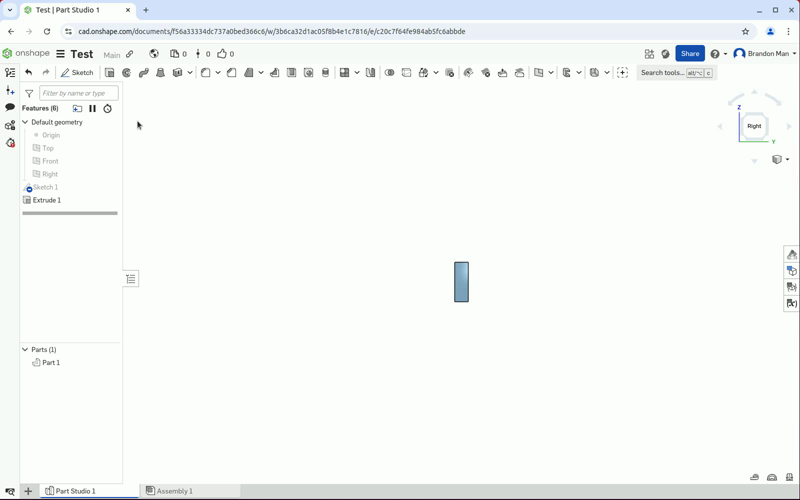
key(shift+h)
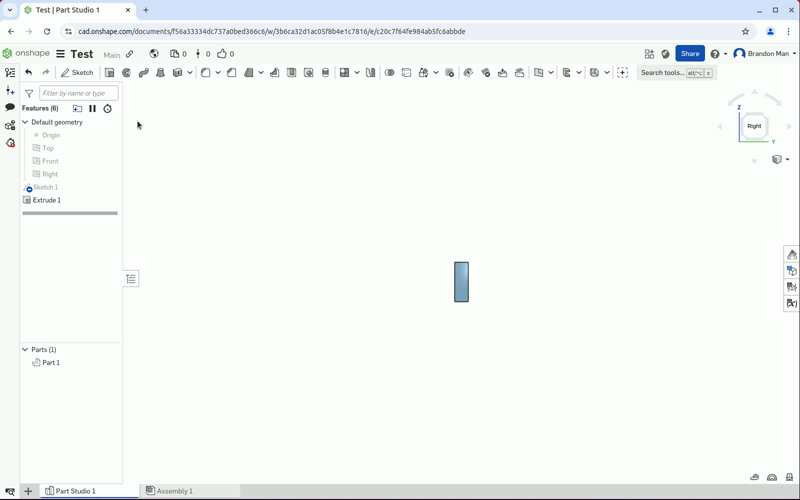
key(shift+h)
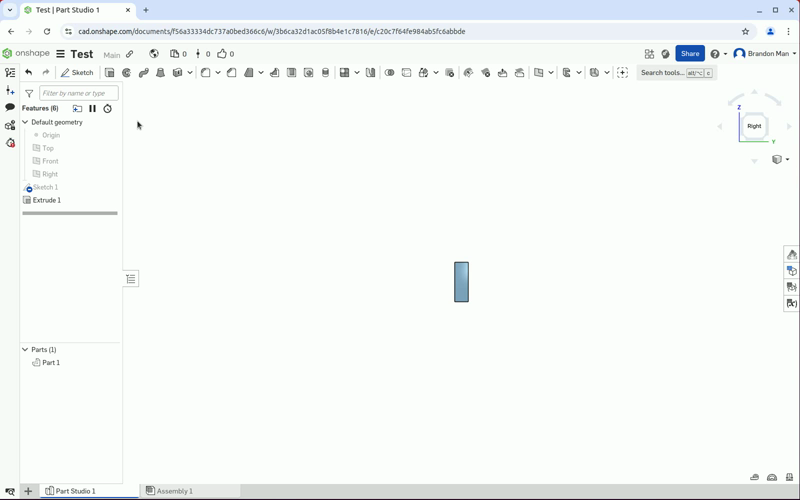
mouse_move(73, 189)
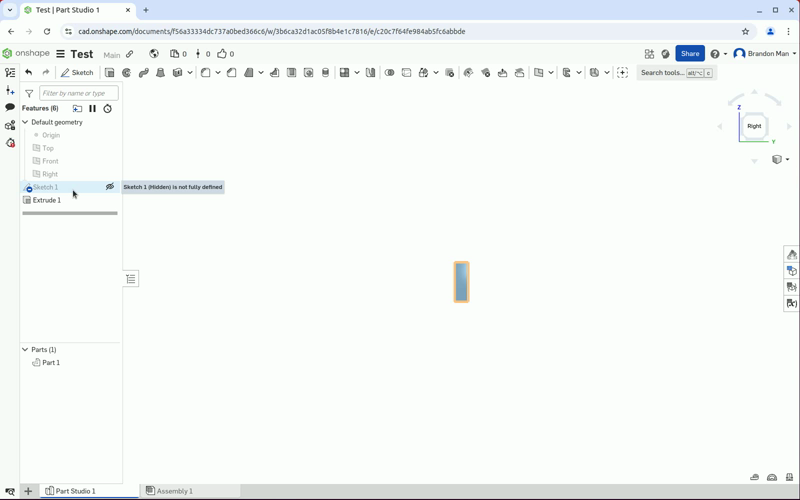
click(73, 189)
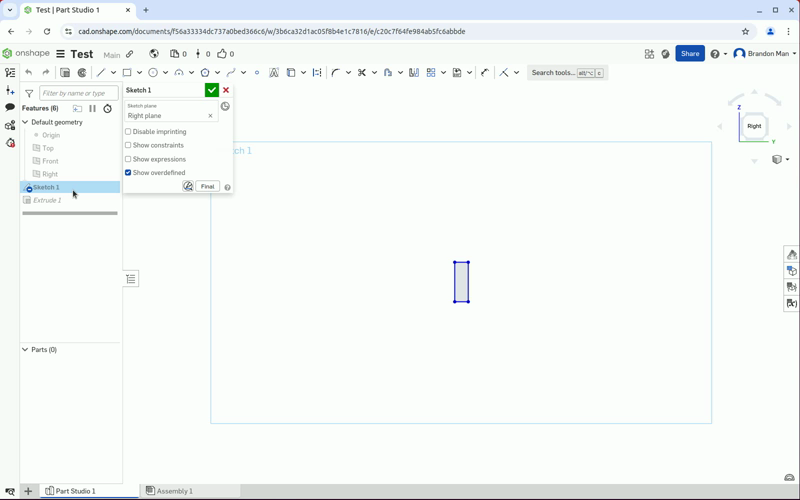
mouse_move(229, 92)
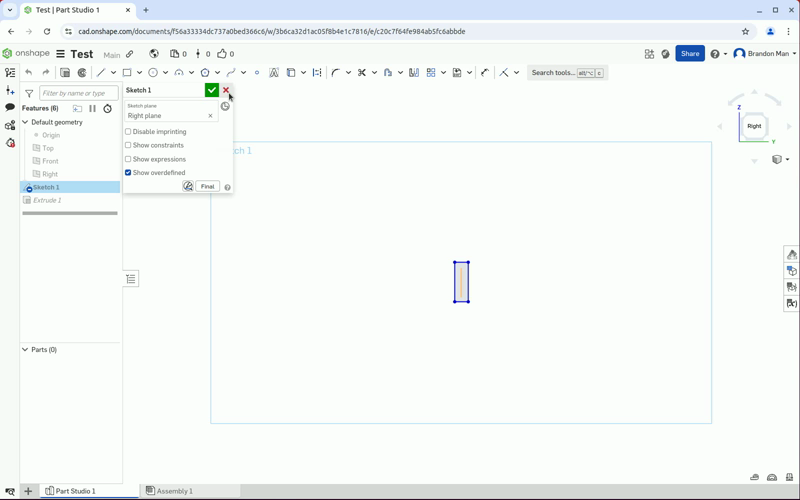
click(229, 92)
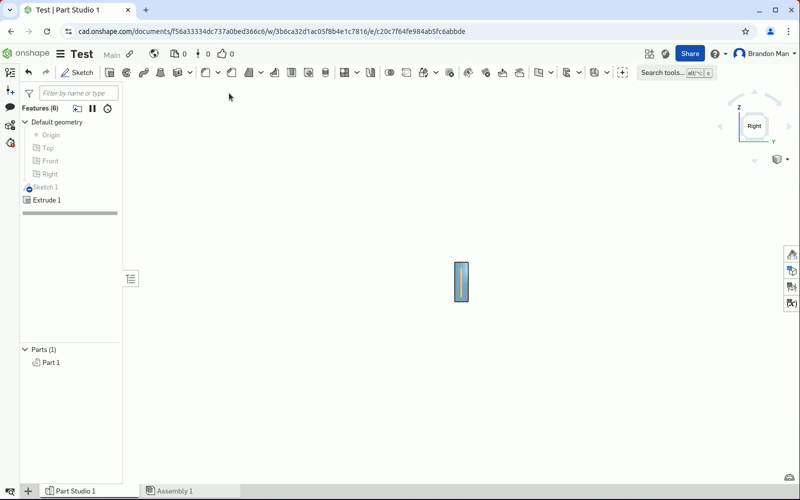
mouse_move(73, 352)
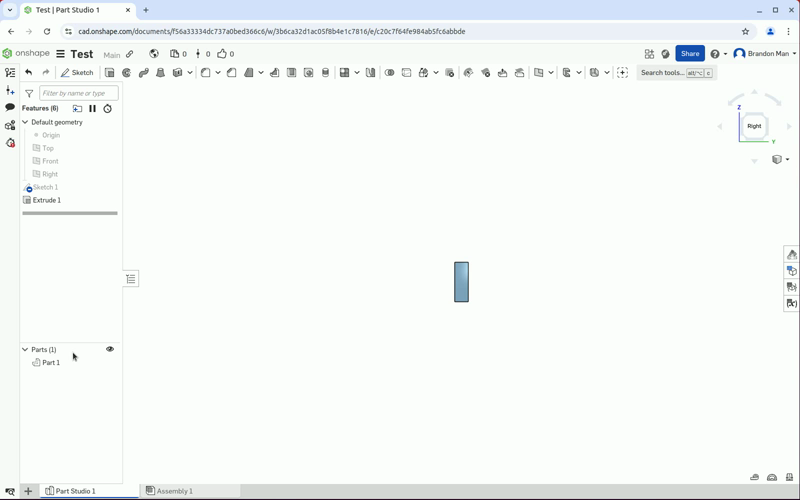
key(y)
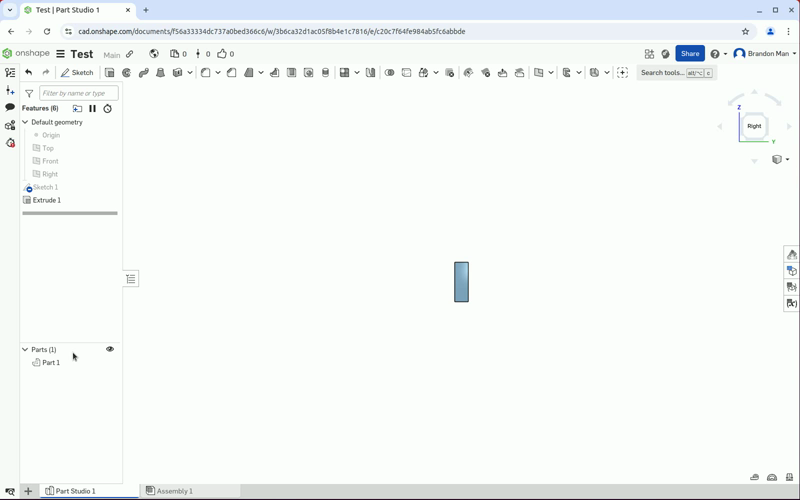
key(shift+p)
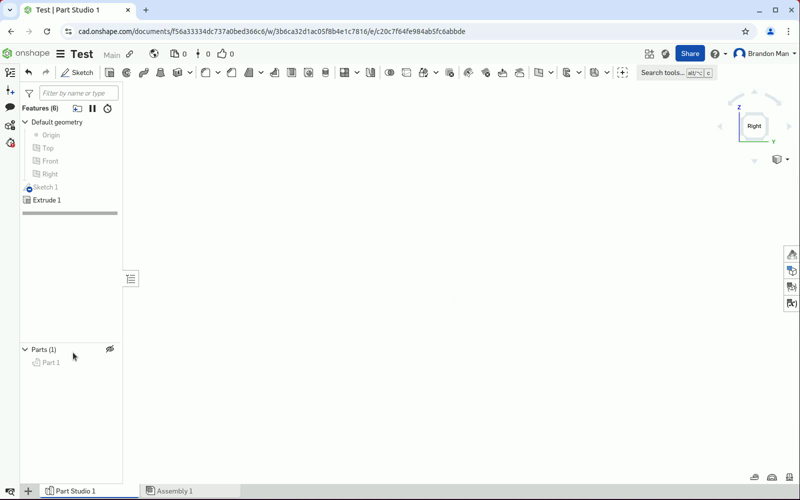
key(space)
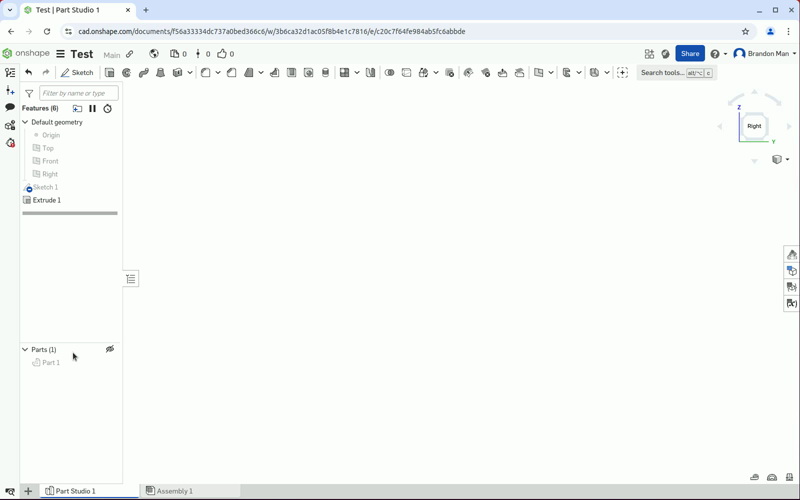
key_down(shift)
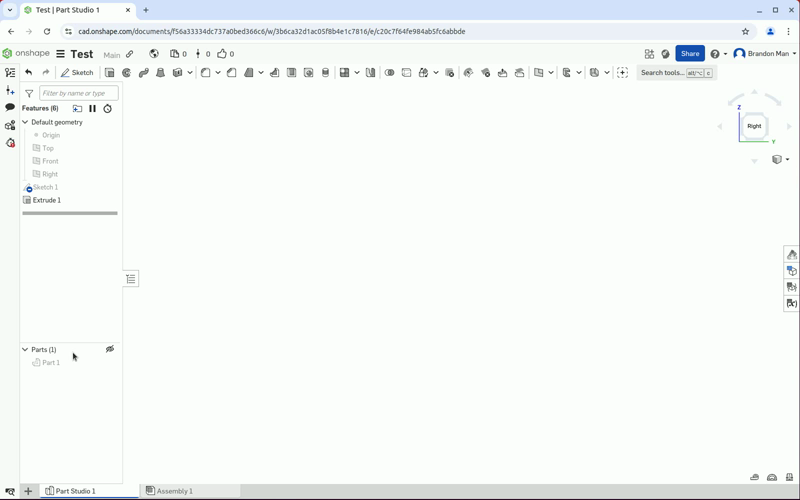
key(right)
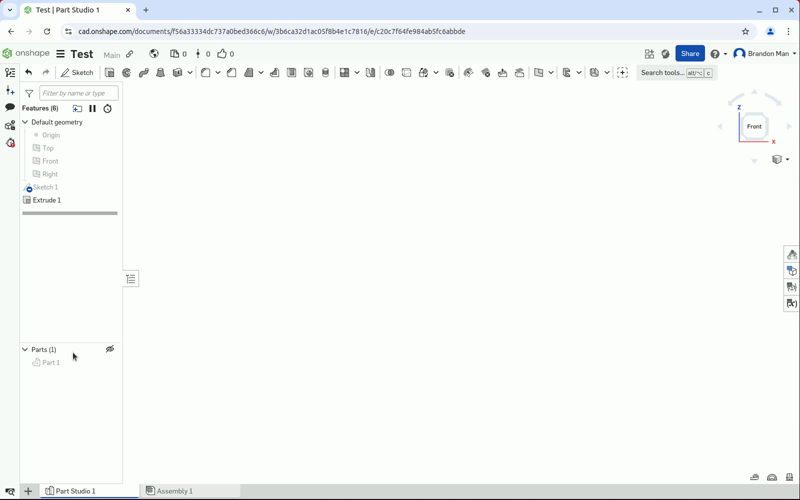
key_up(shift)
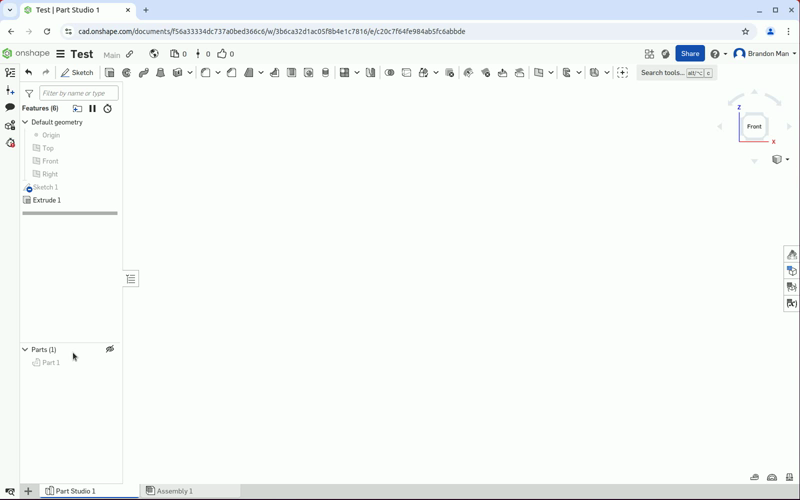
mouse_move(73, 352)
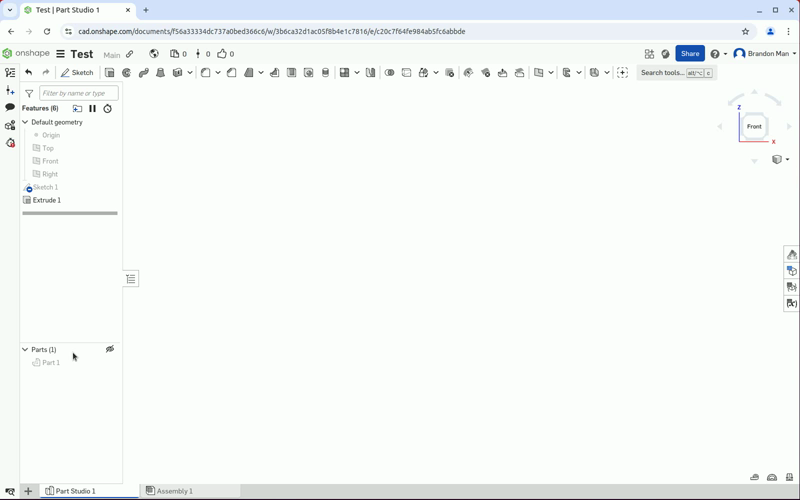
key(shift+y)
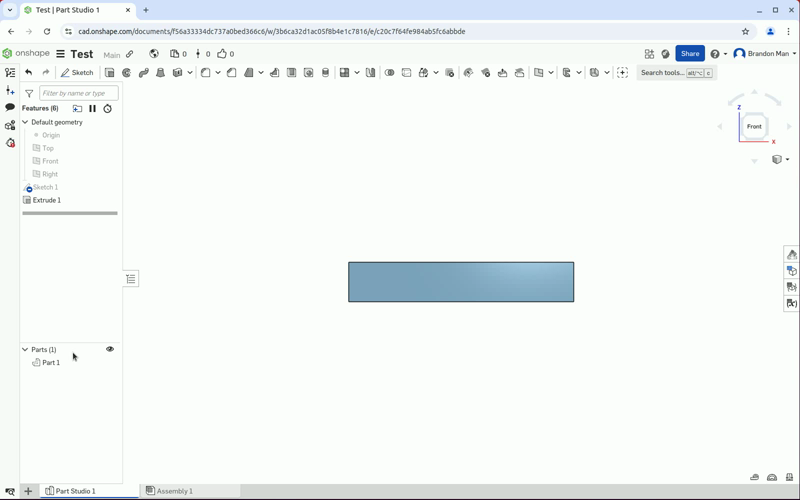
mouse_move(541, 75)
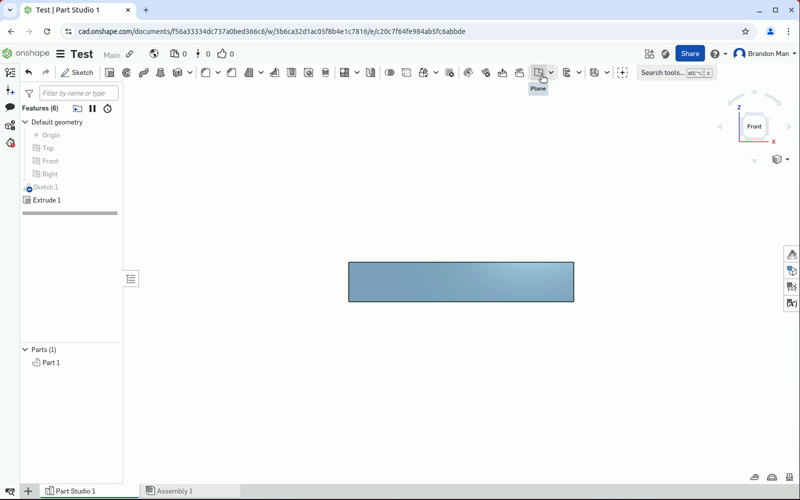
click(541, 75)
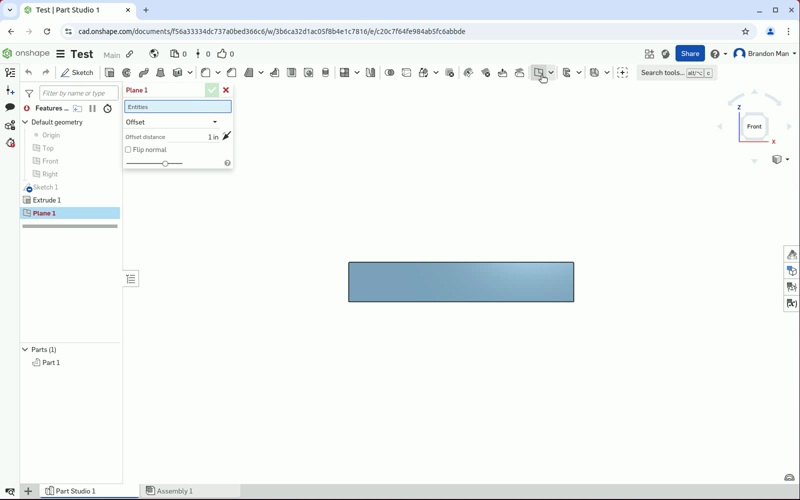
mouse_move(73, 163)
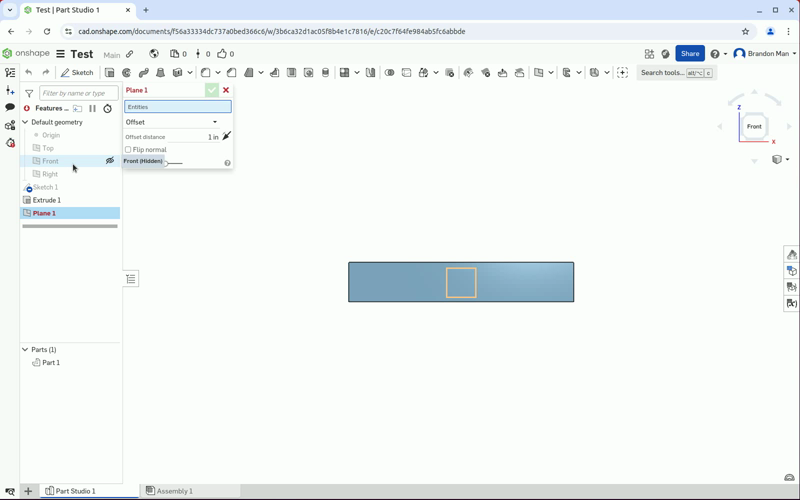
click(73, 163)
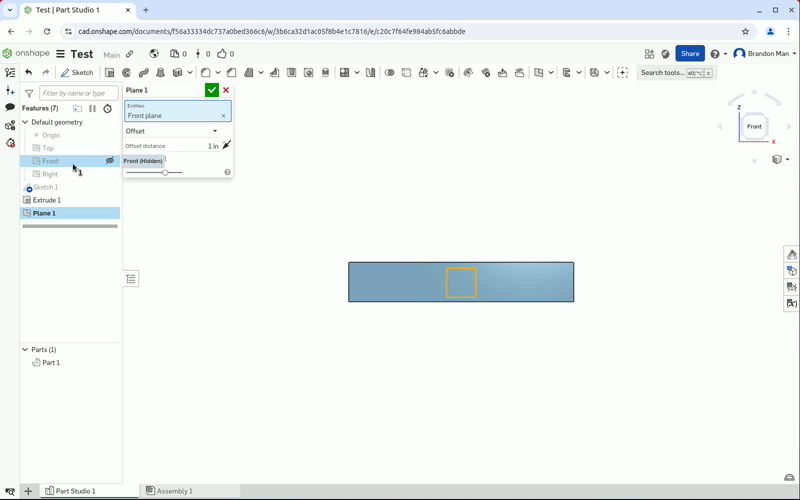
key(tab, 2)
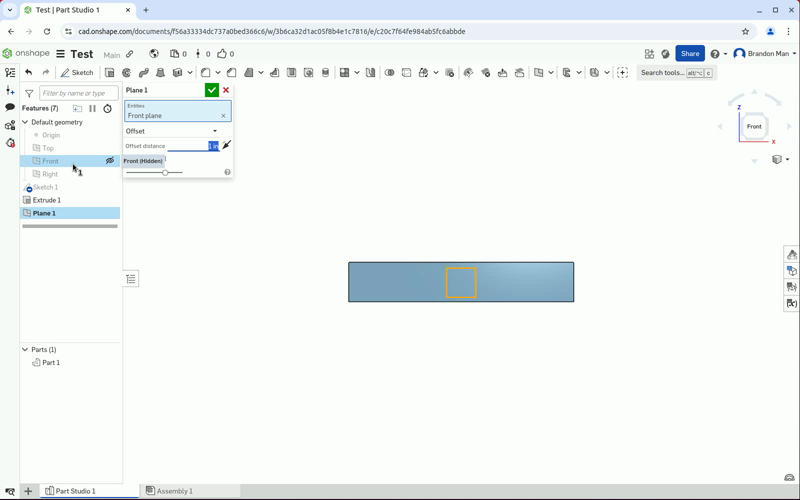
text(1.202)
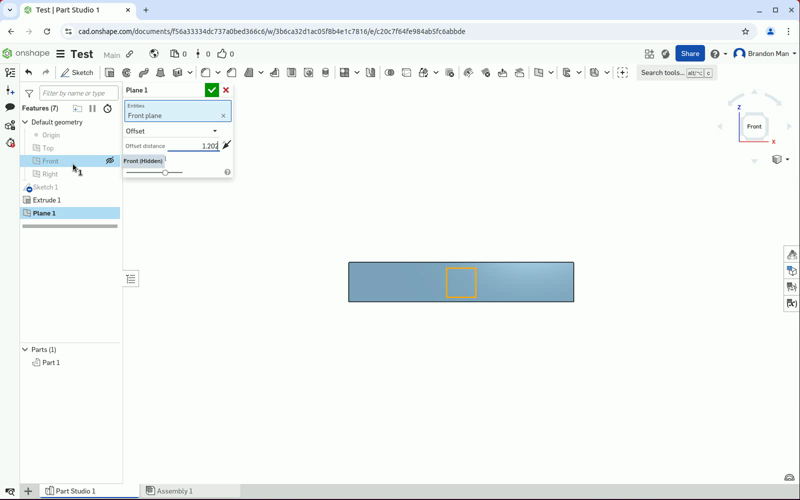
key(enter, 2)
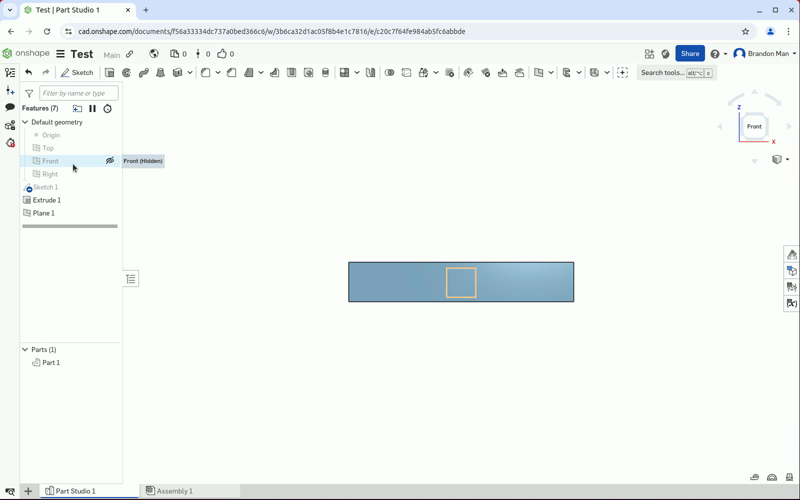
key(shift+s)
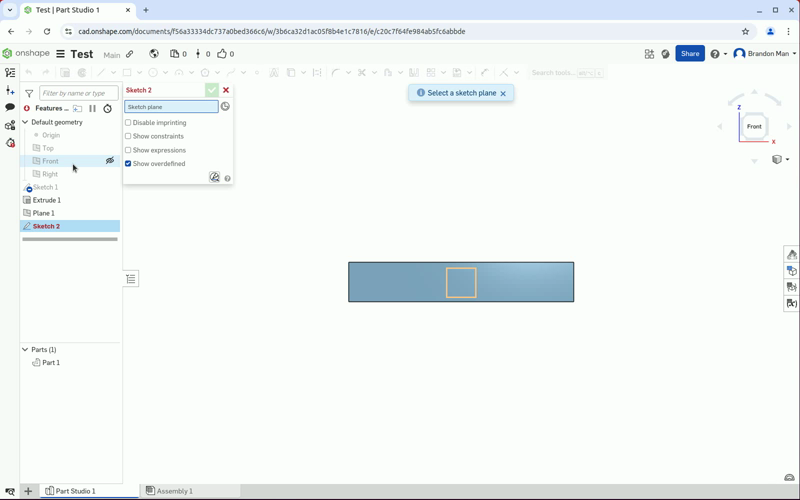
mouse_move(73, 215)
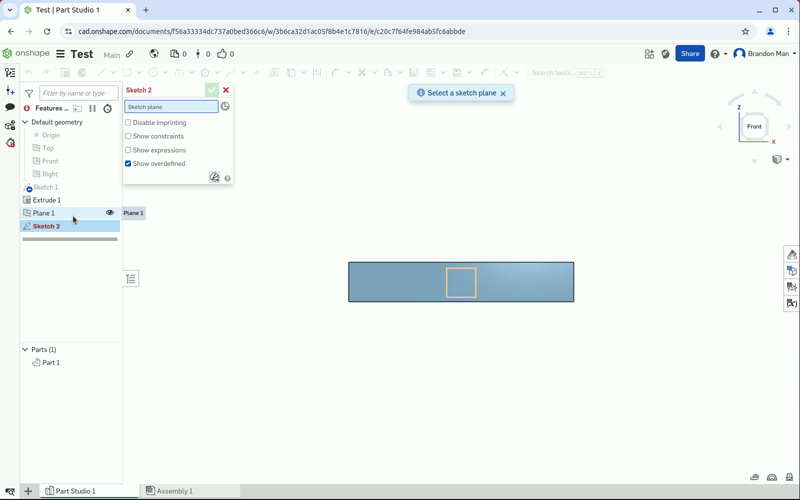
click(73, 215)
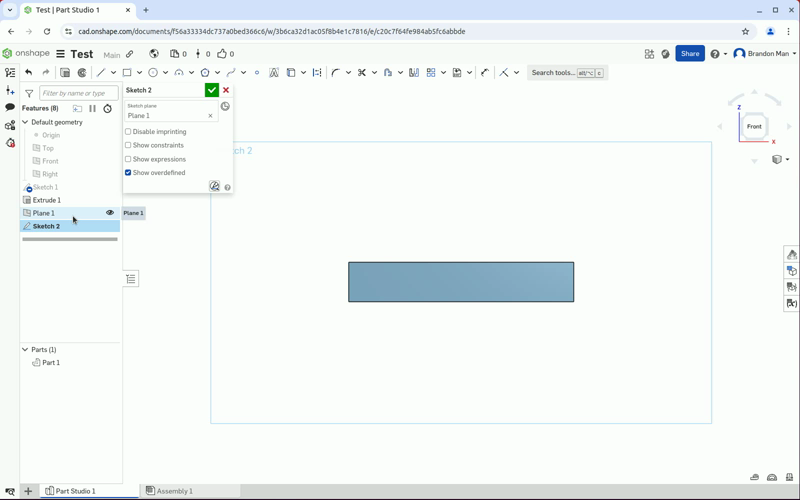
mouse_move(73, 352)
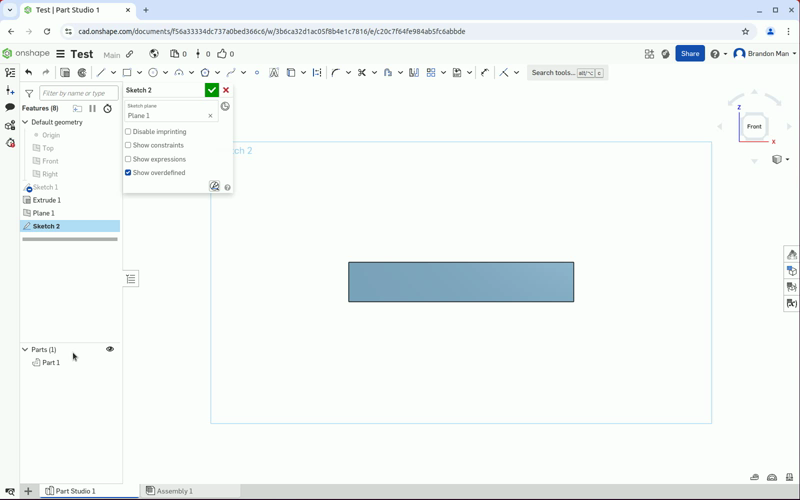
key(y)
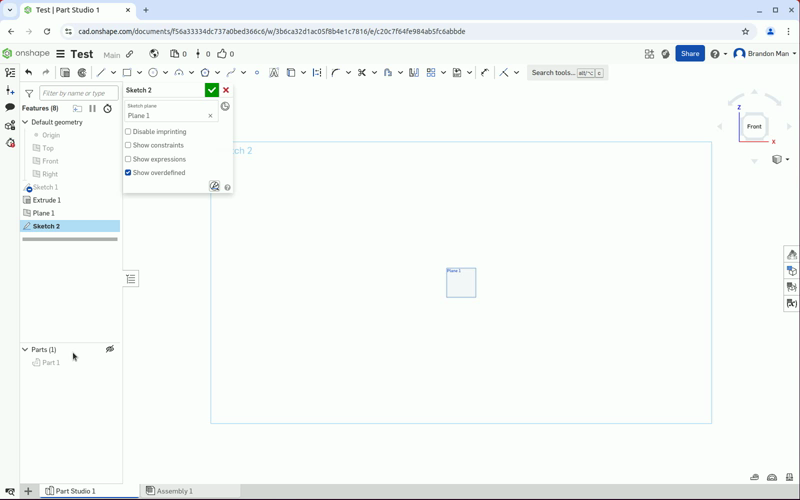
key(l)
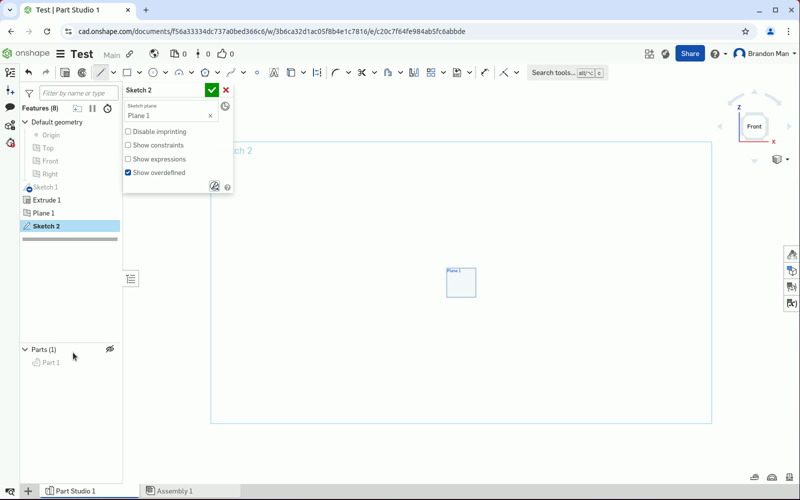
key_down(shift)
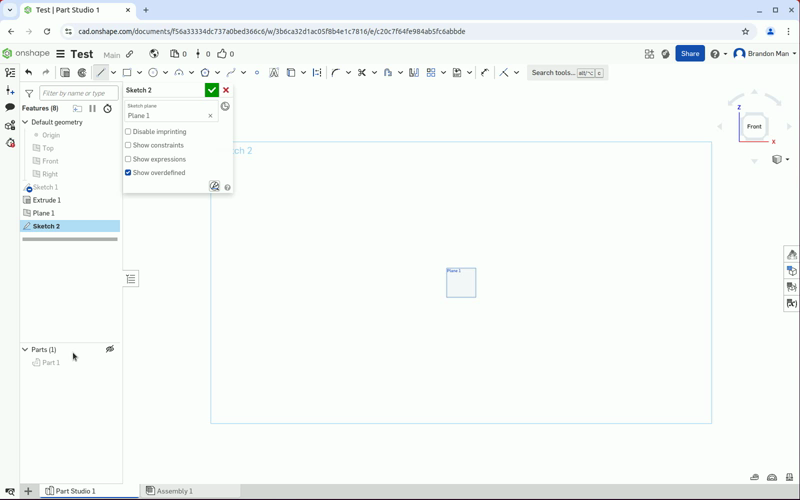
mouse_move(564, 301)
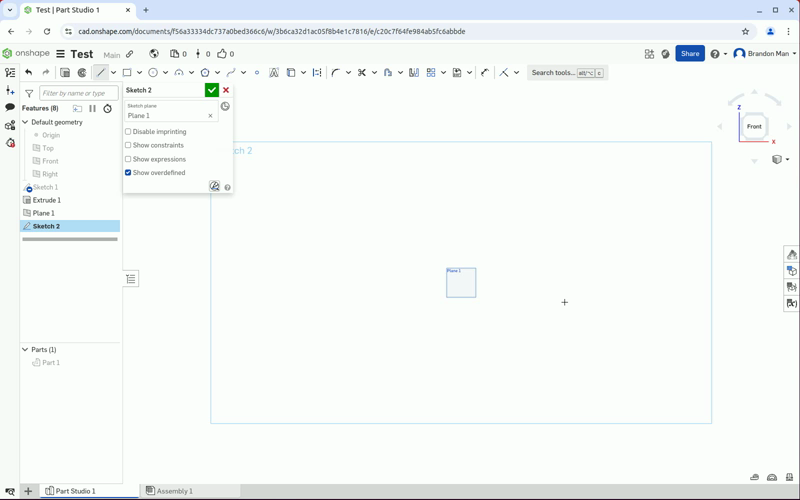
click(564, 301)
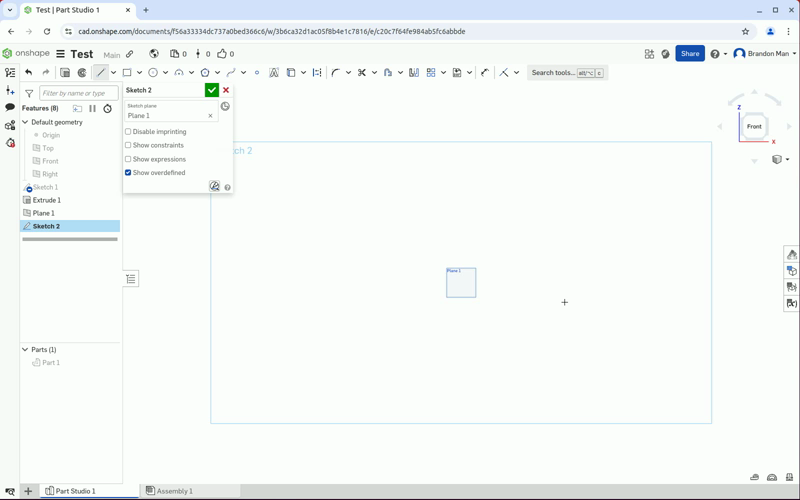
key_up(shift)
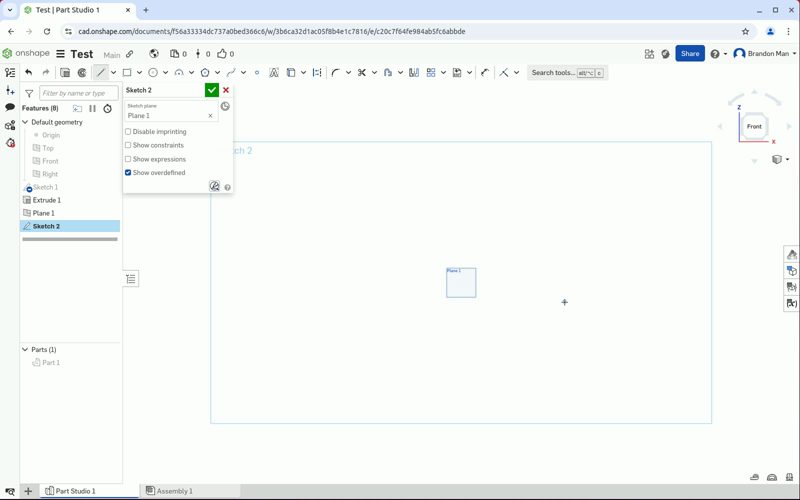
key_down(shift)
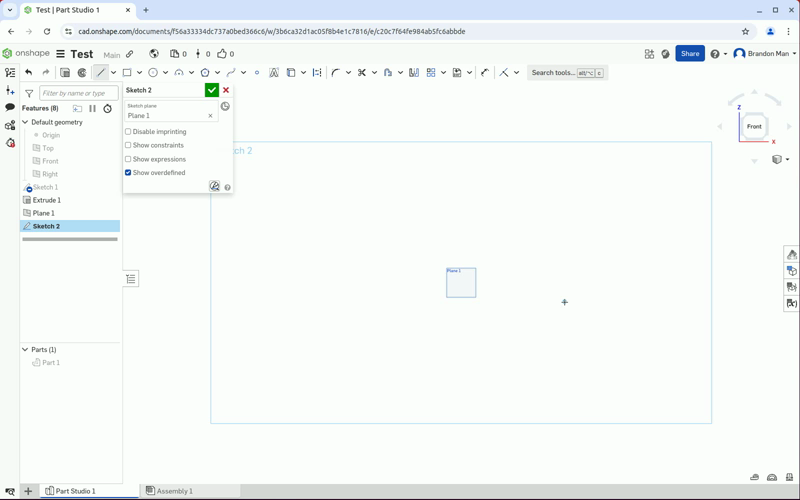
mouse_move(589, 301)
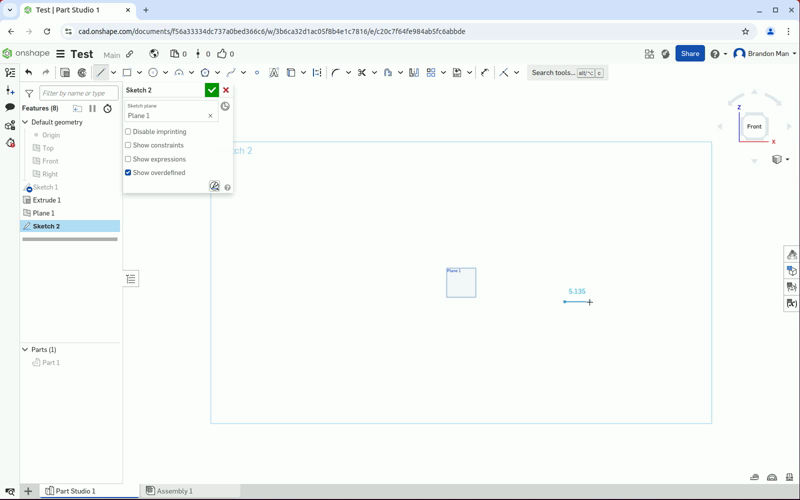
mouse_move(573, 301)
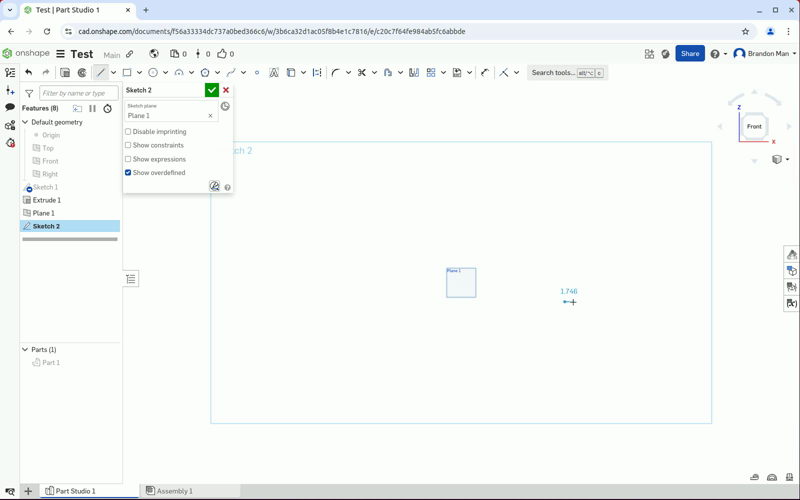
click(573, 301)
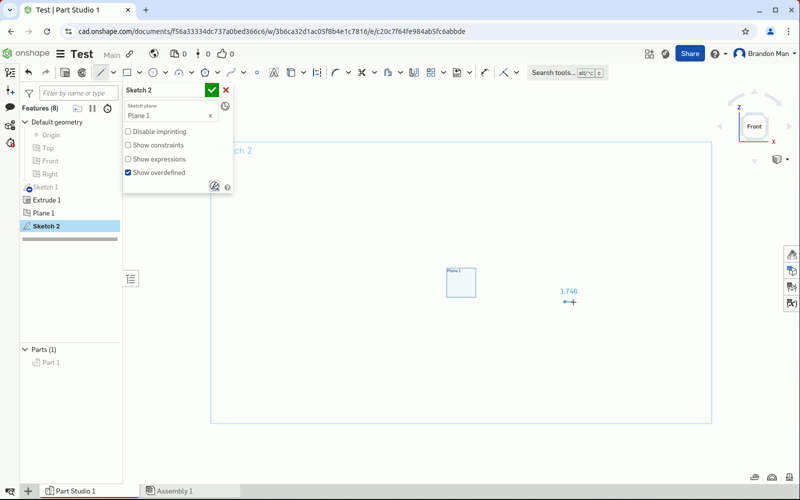
key_up(shift)
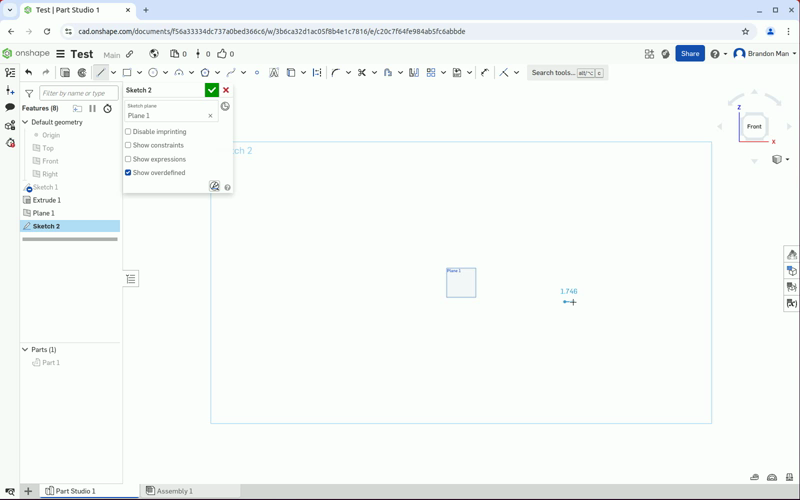
key_down(shift)
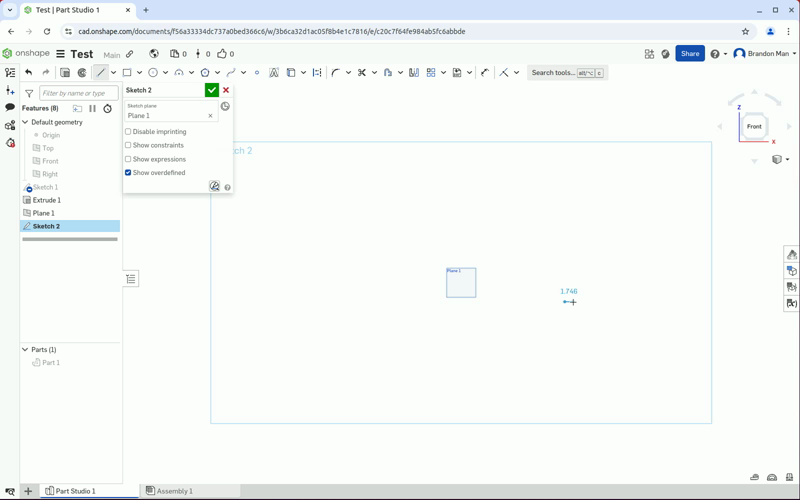
mouse_move(589, 301)
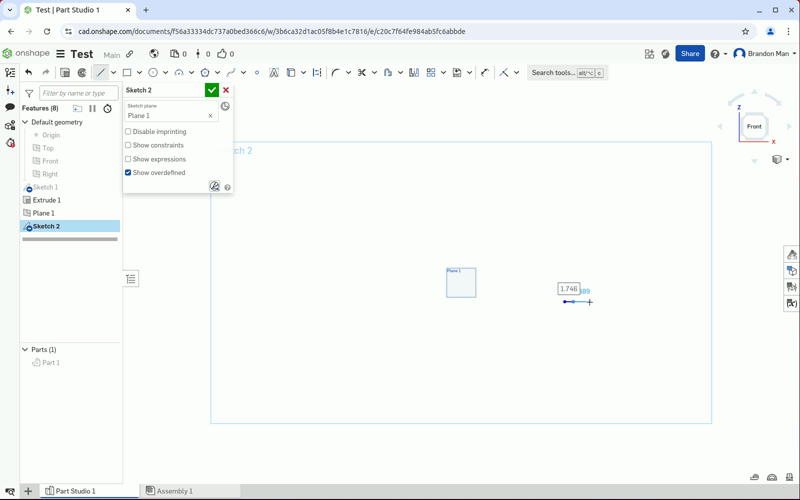
mouse_move(573, 287)
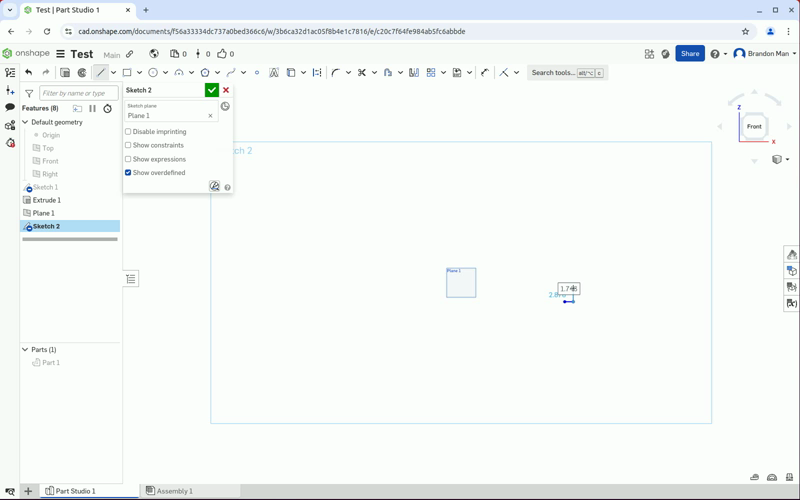
click(573, 287)
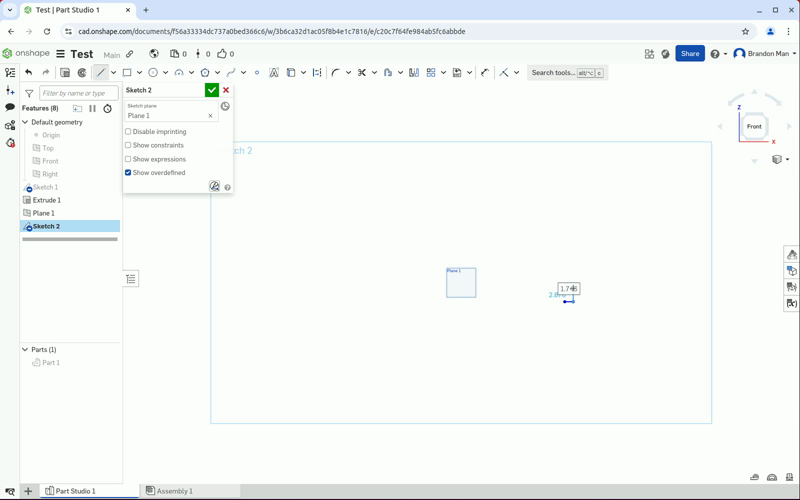
key_up(shift)
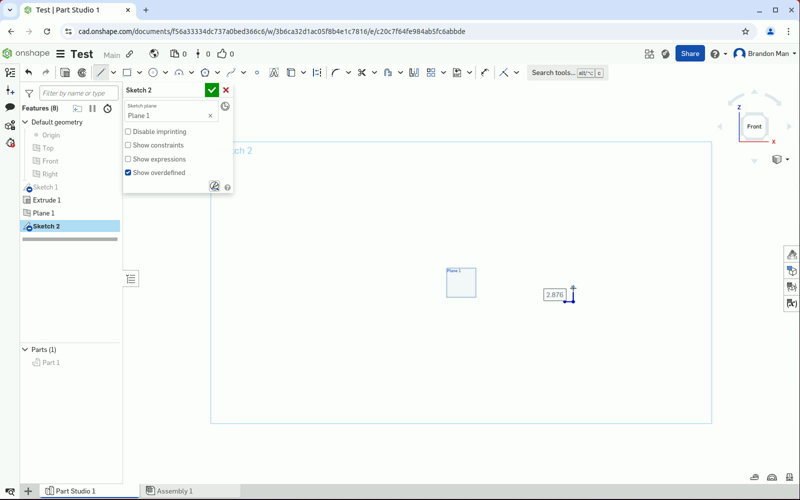
key_down(shift)
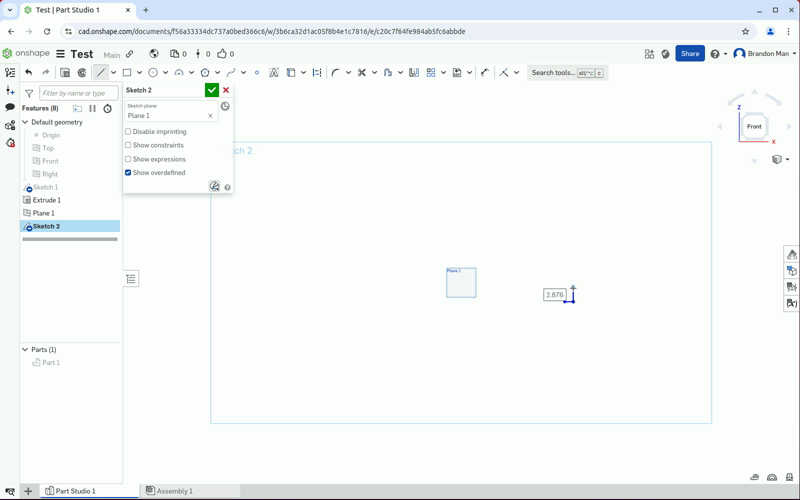
mouse_move(589, 287)
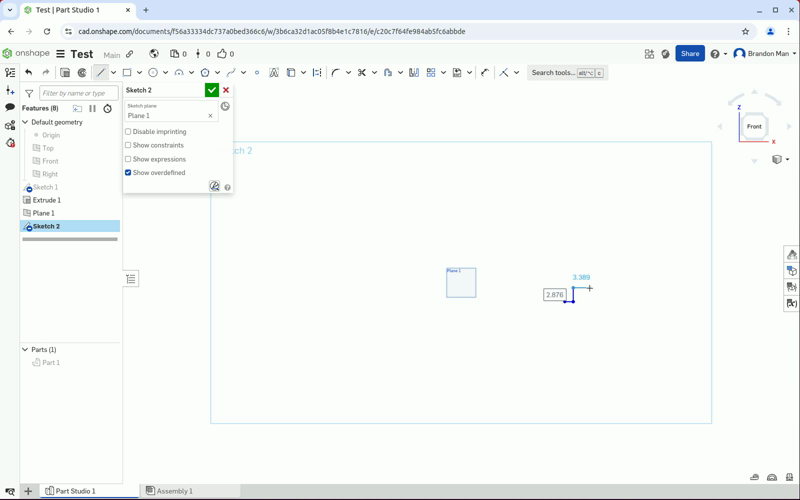
mouse_move(564, 287)
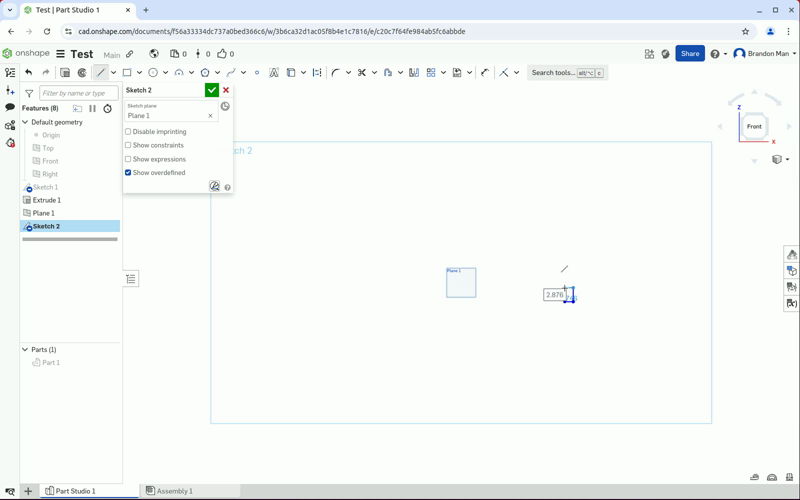
click(564, 287)
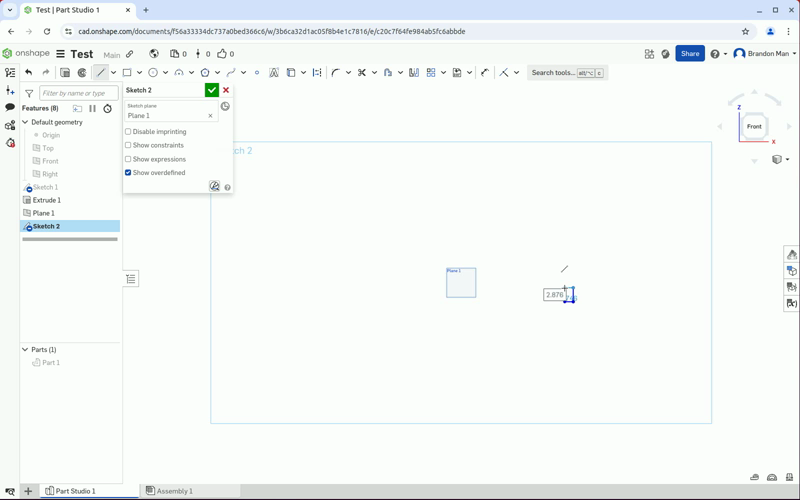
key_up(shift)
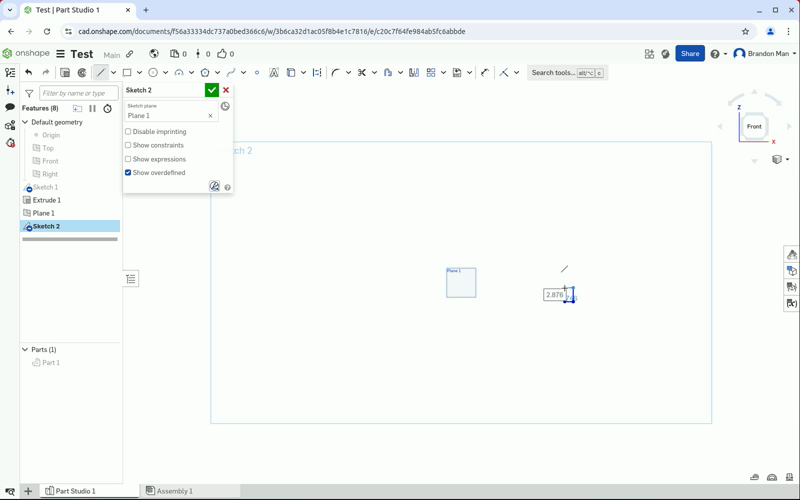
mouse_move(589, 287)
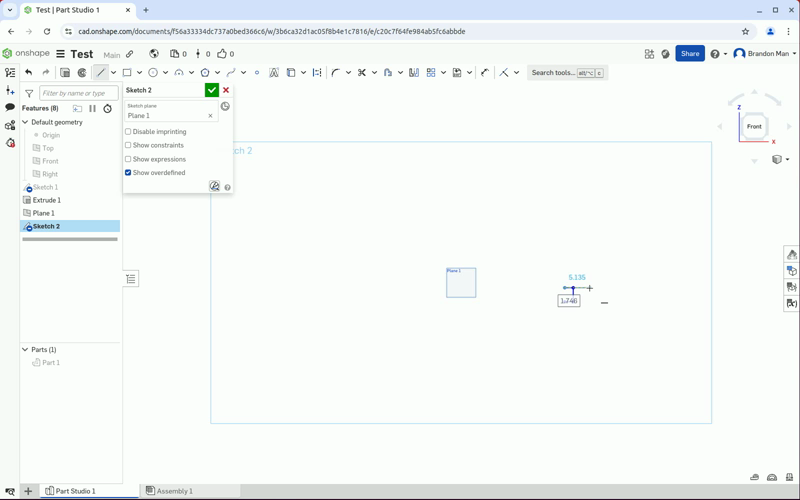
key_down(shift)
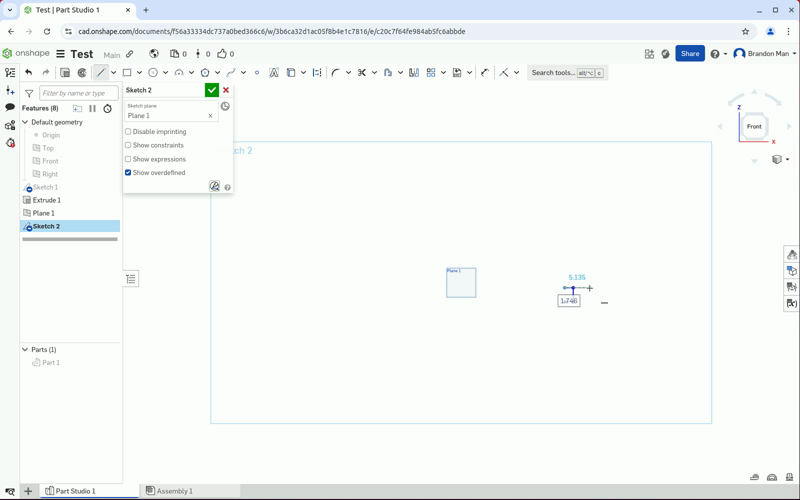
mouse_move(564, 301)
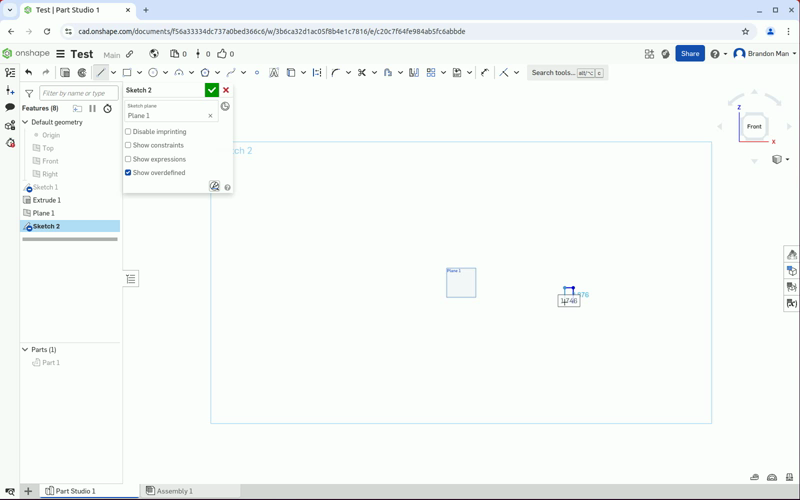
key_up(shift)
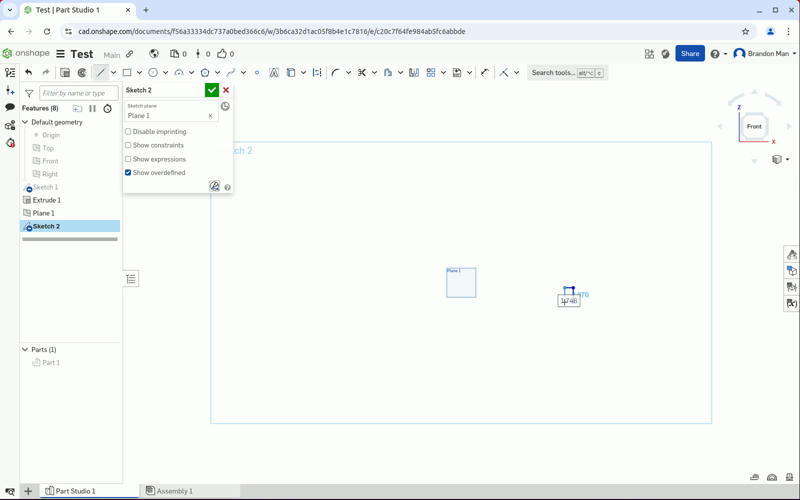
click(564, 301)
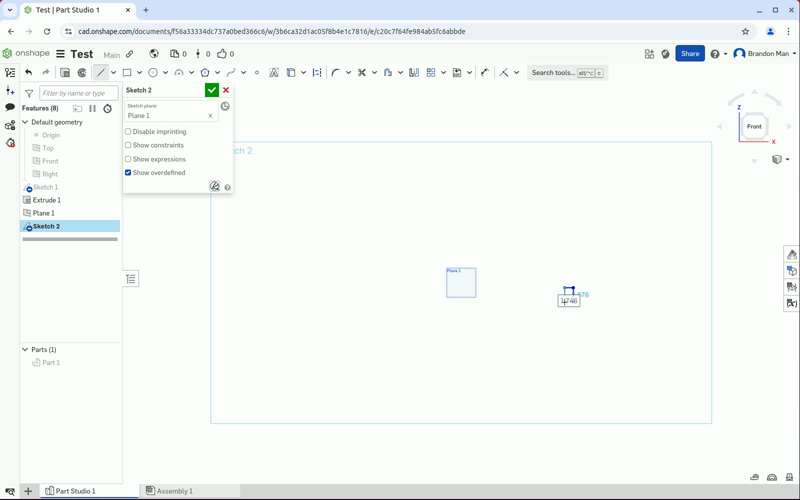
key(esc)
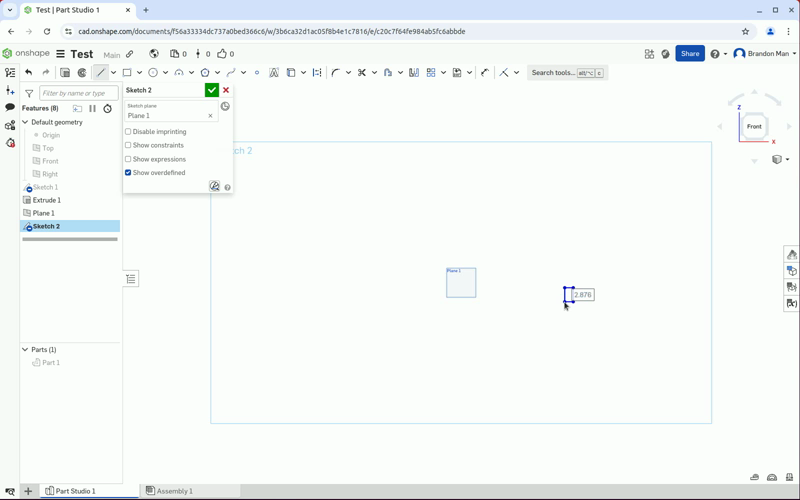
mouse_move(570, 290)
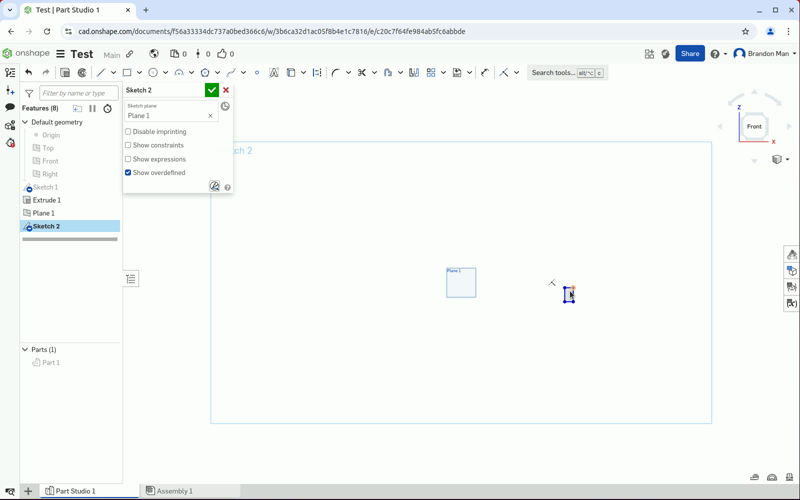
scroll(6)
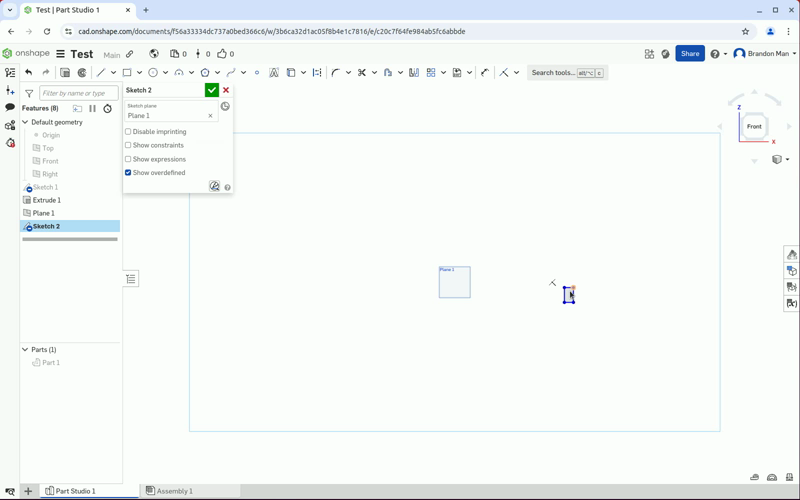
scroll(6)
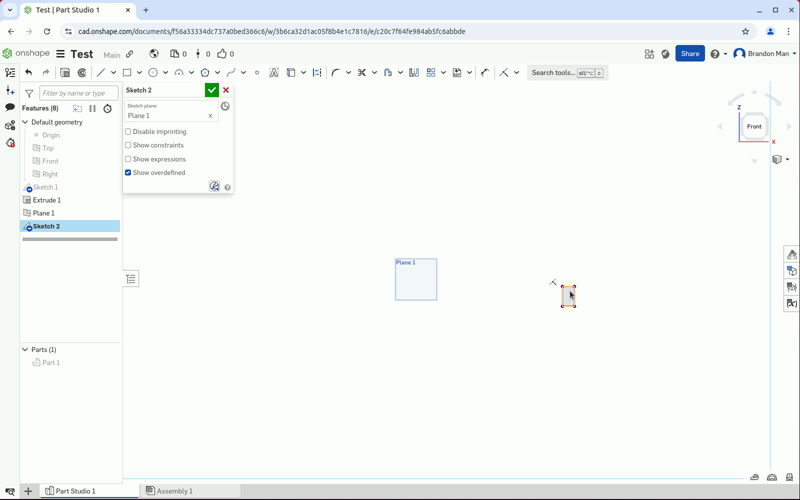
scroll(6)
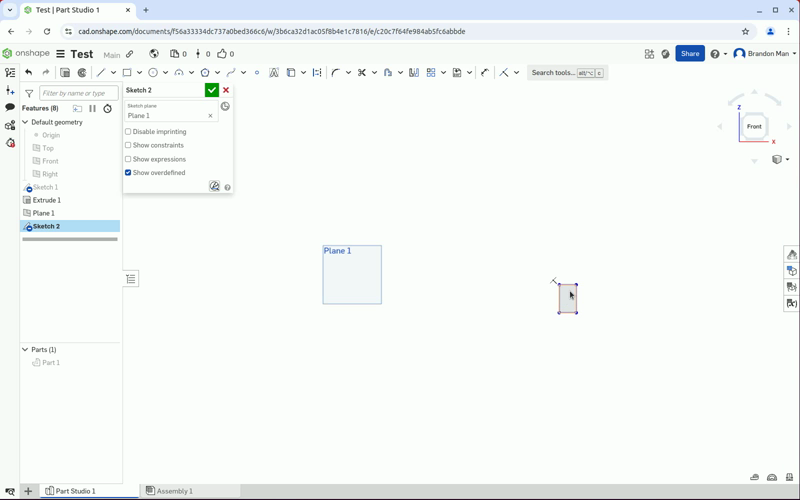
scroll(6)
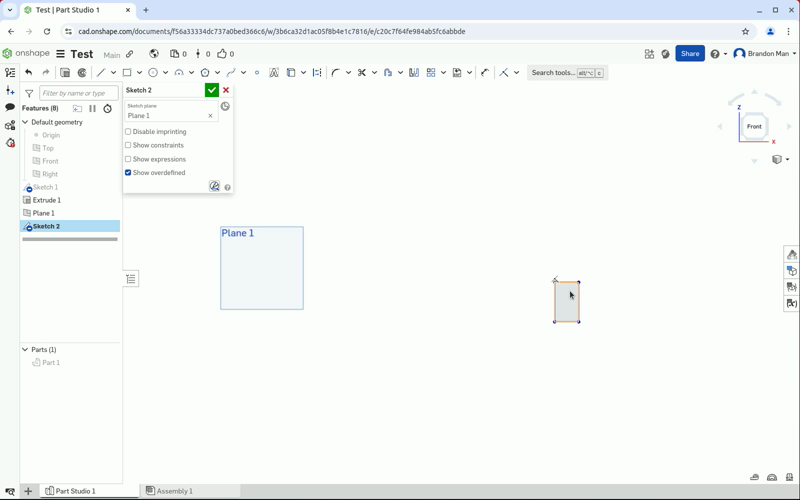
scroll(6)
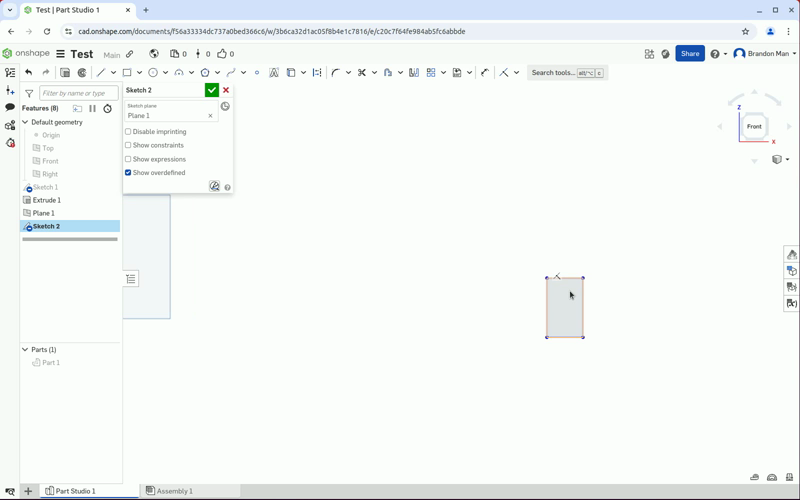
scroll(6)
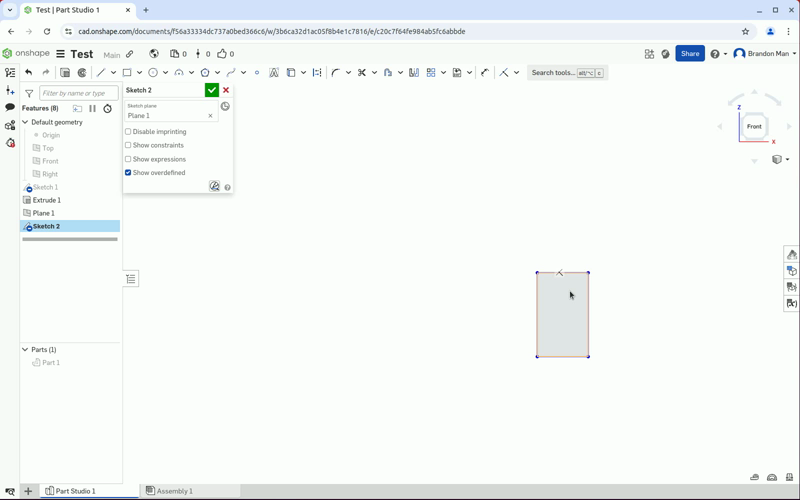
scroll(6)
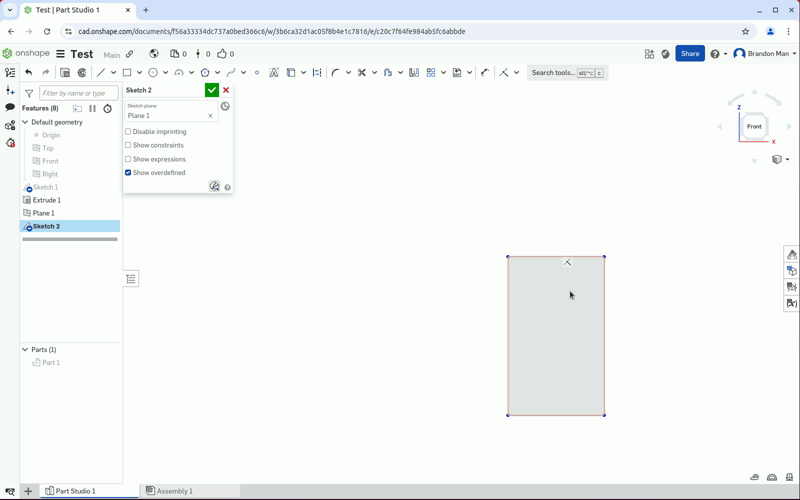
click(570, 290)
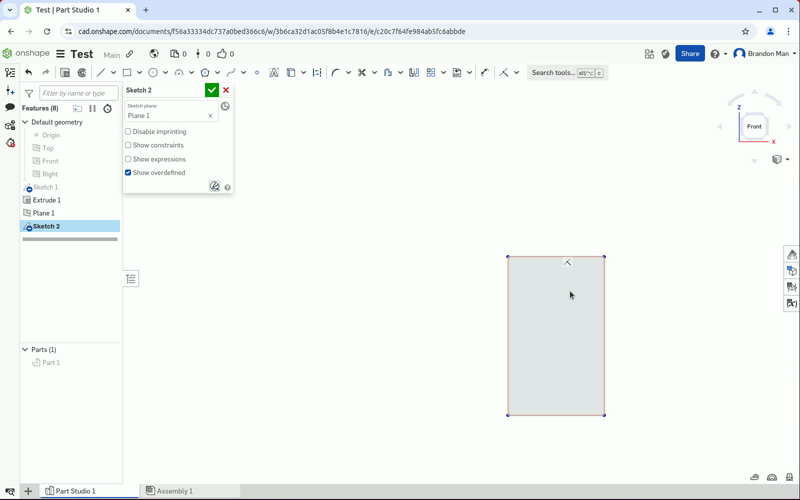
scroll(-6)
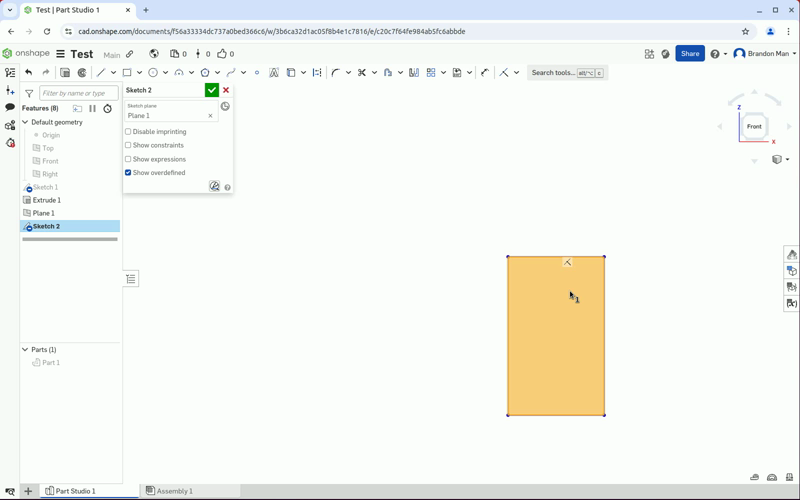
scroll(-6)
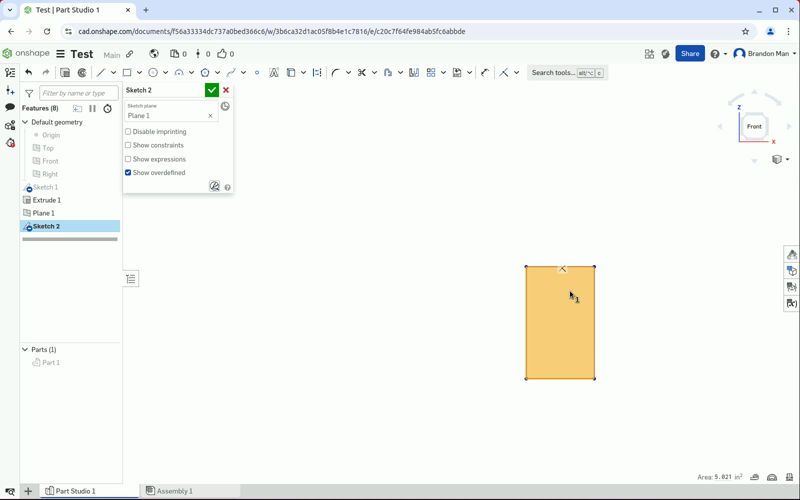
scroll(-6)
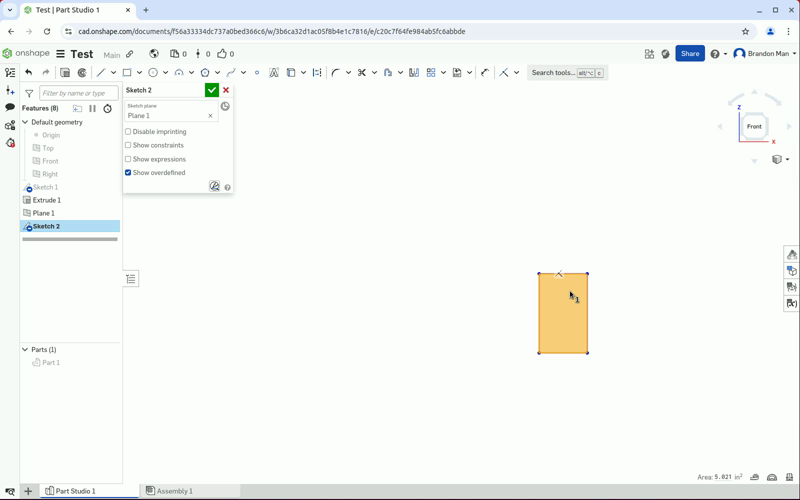
scroll(-6)
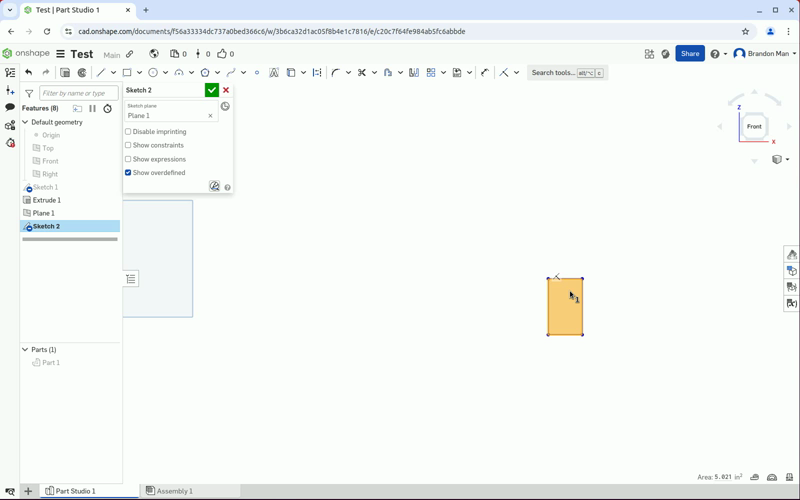
scroll(-6)
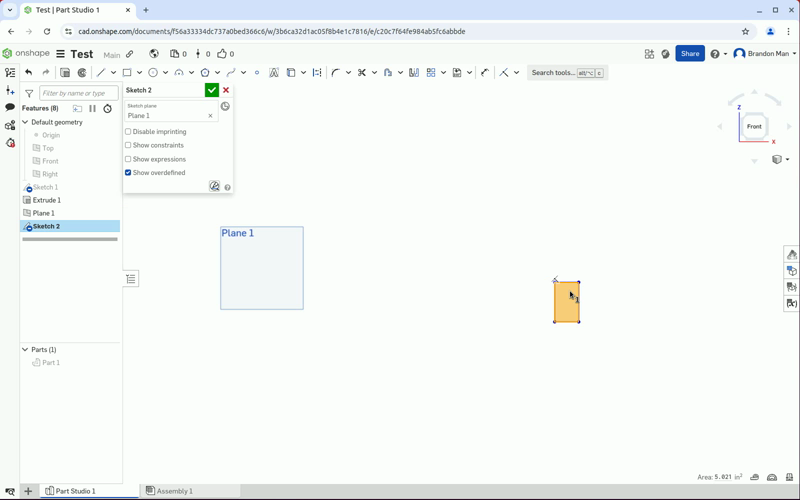
scroll(-6)
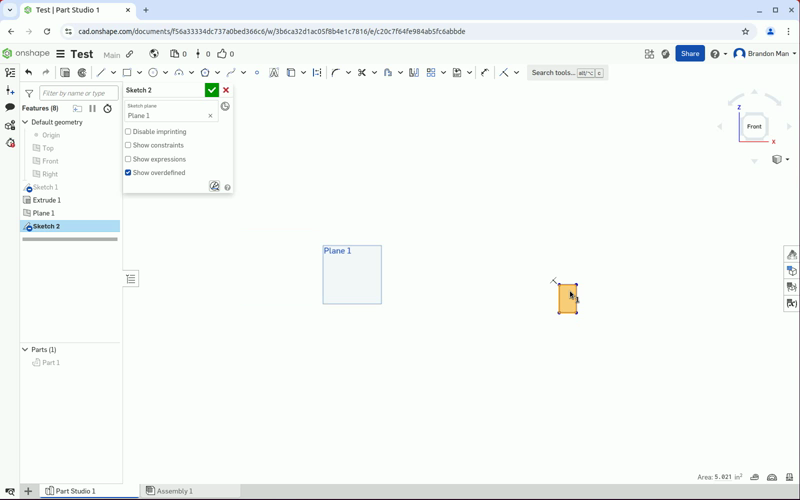
scroll(-6)
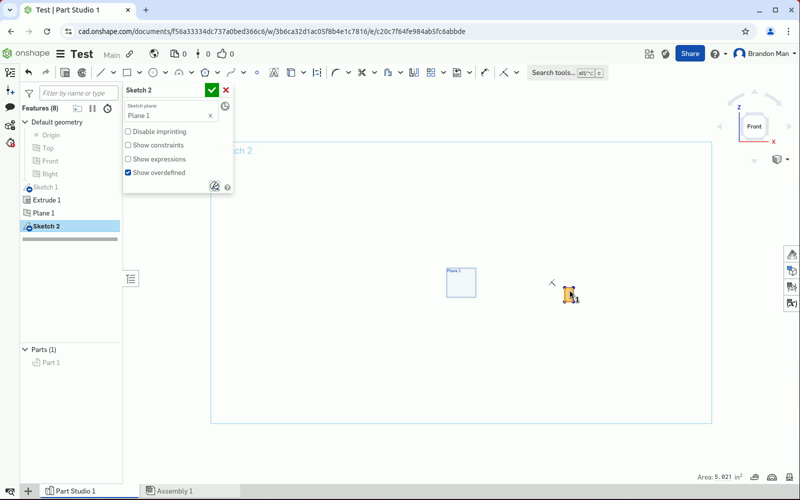
mouse_move(73, 352)
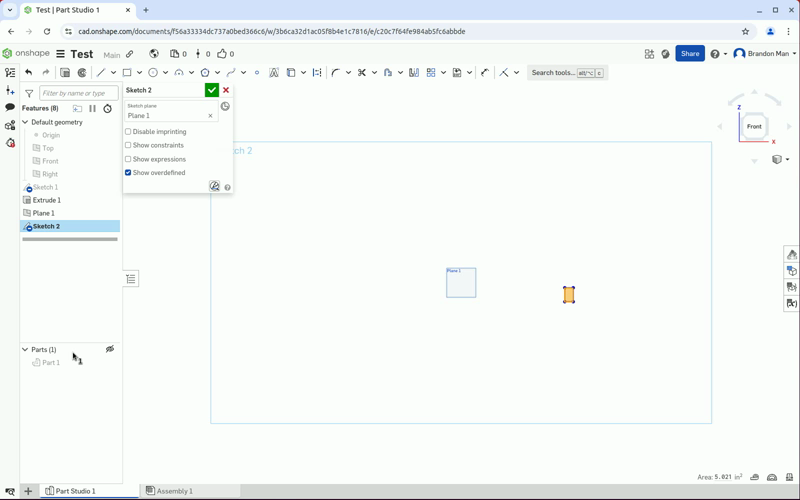
key(shift+y)
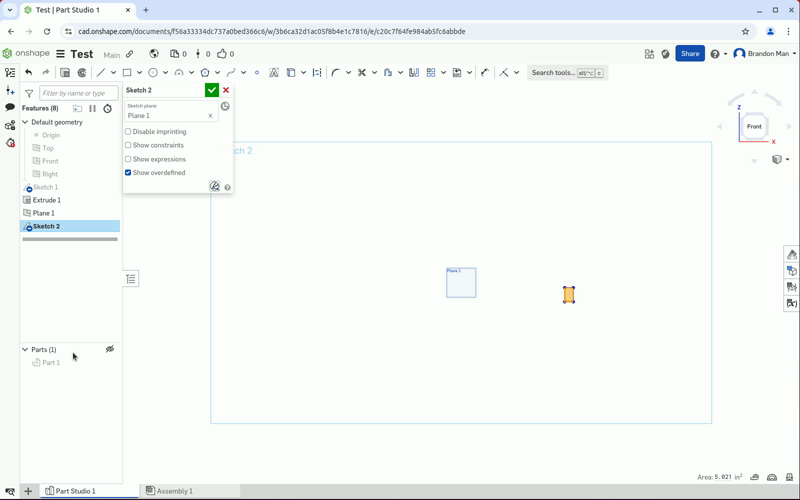
key(shift+e)
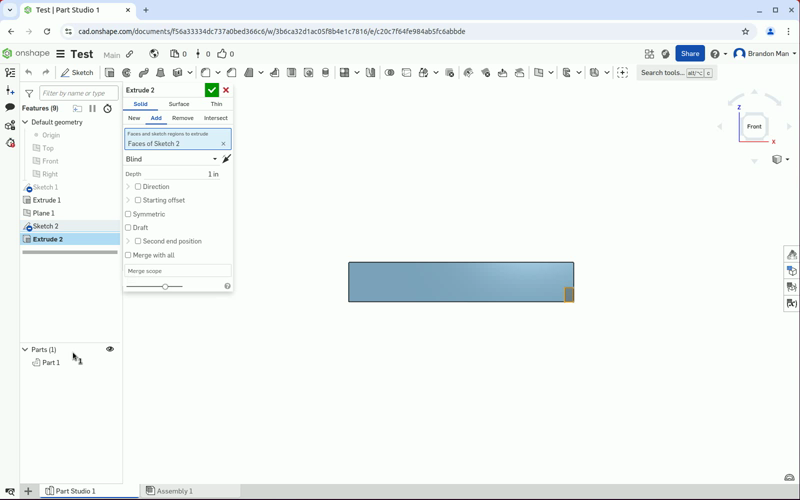
mouse_move(143, 106)
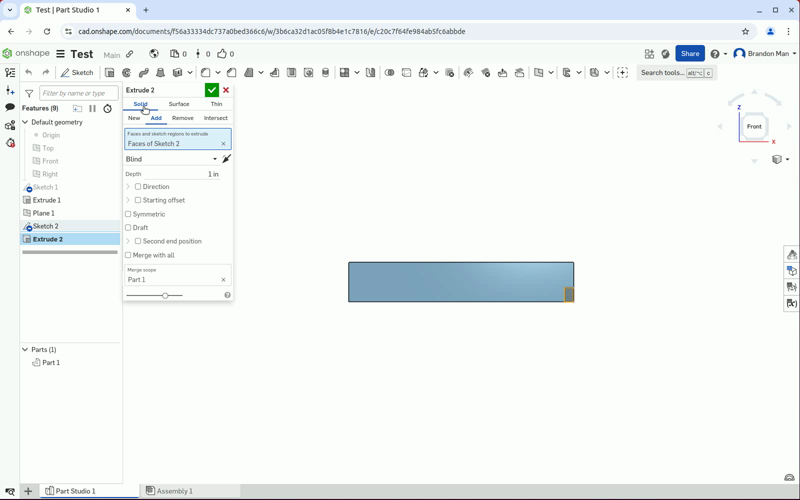
click(143, 106)
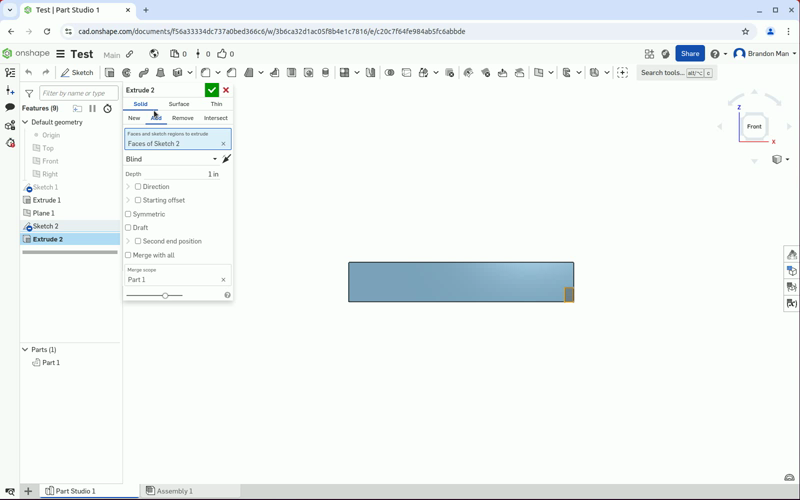
mouse_move(186, 120)
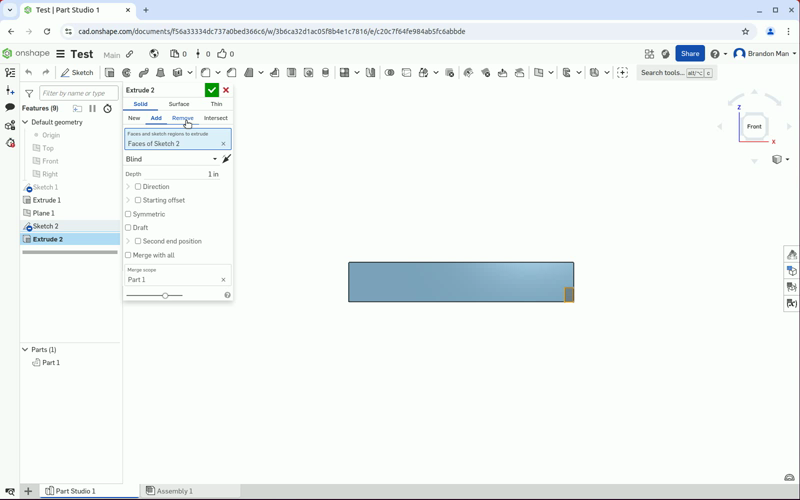
click(186, 120)
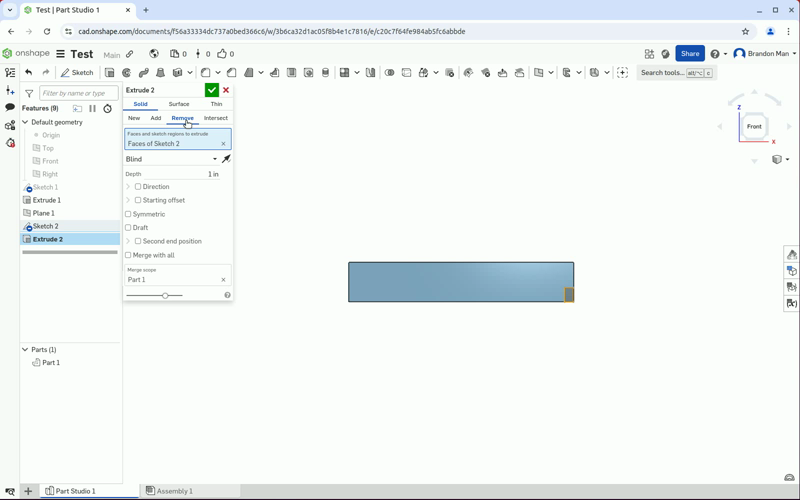
key(tab, 4)
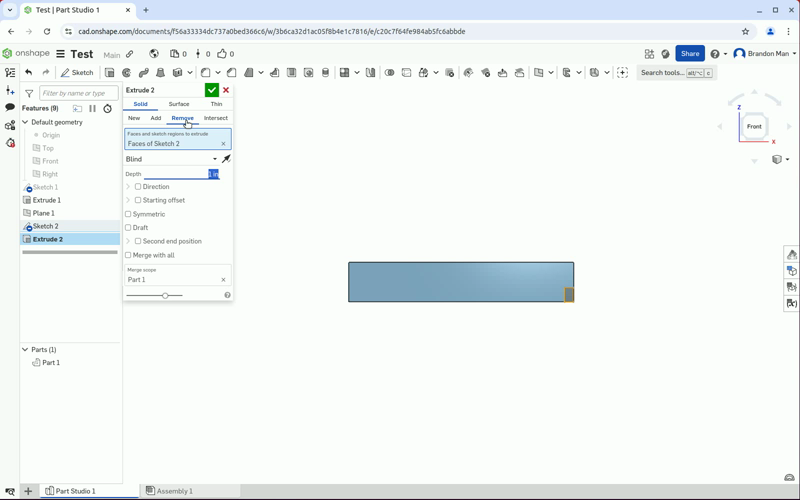
text(2.648)
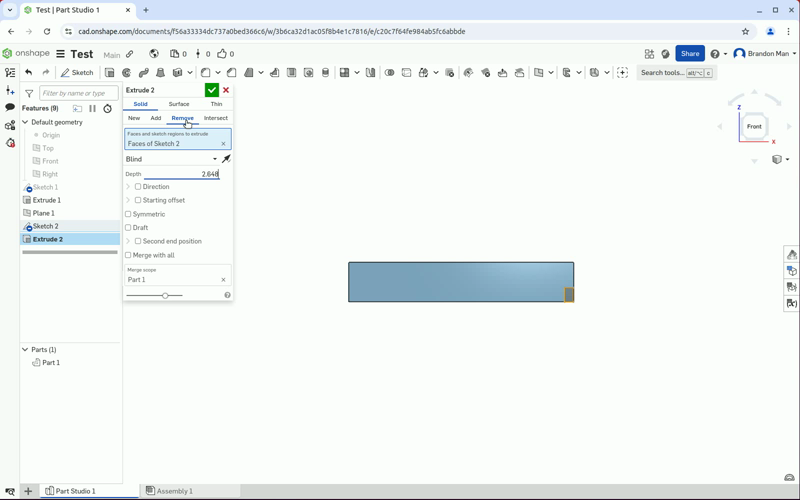
key(tab, 6)
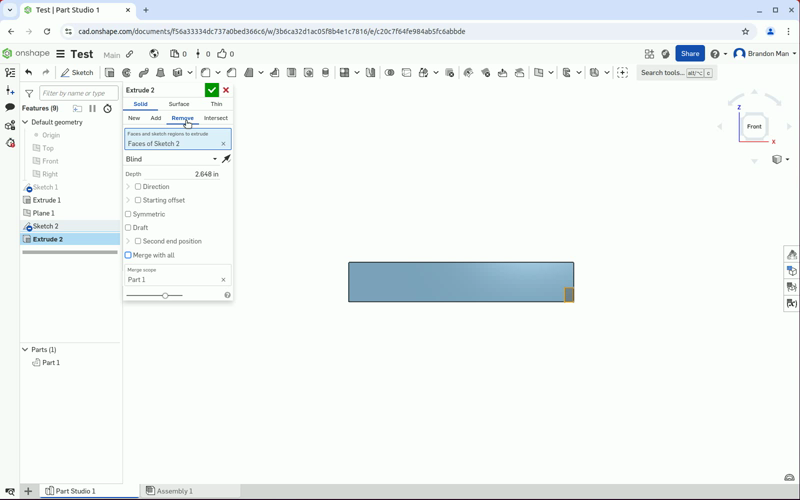
key(space)
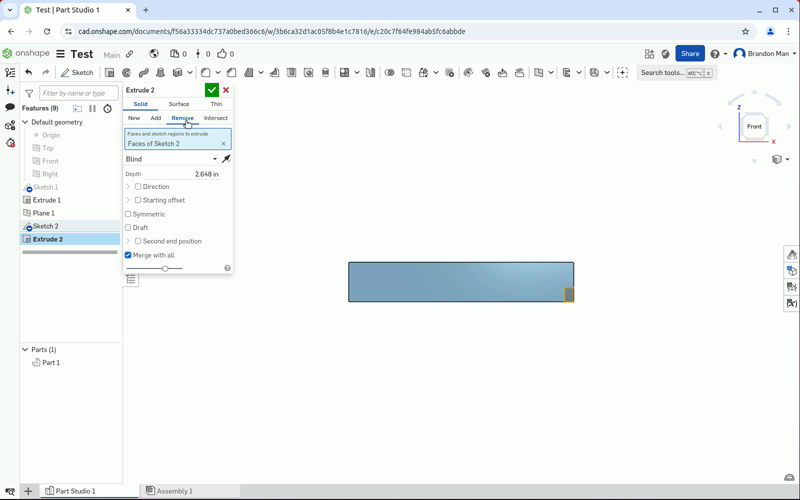
key(enter)
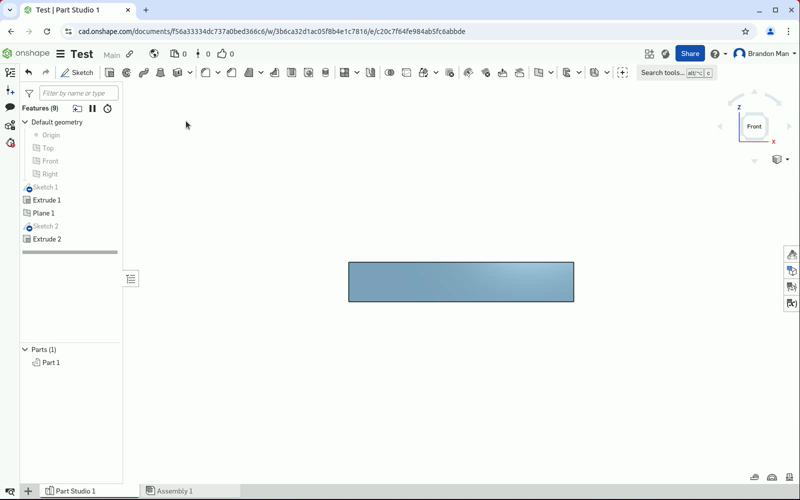
key(shift+h)
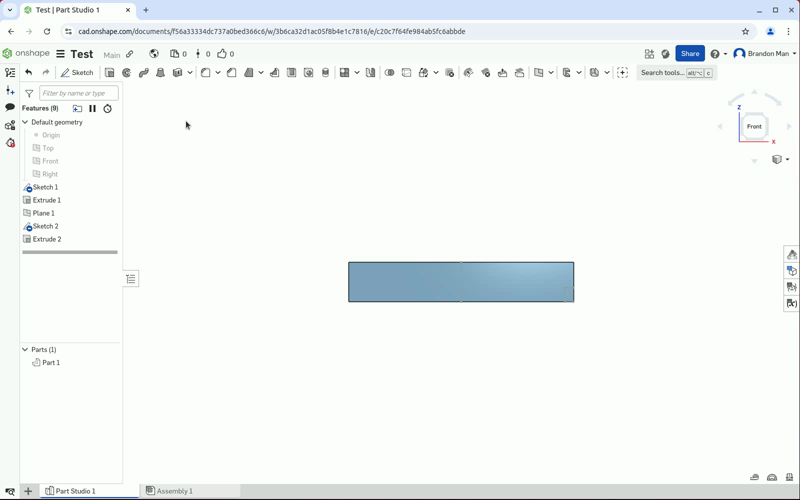
key(shift+h)
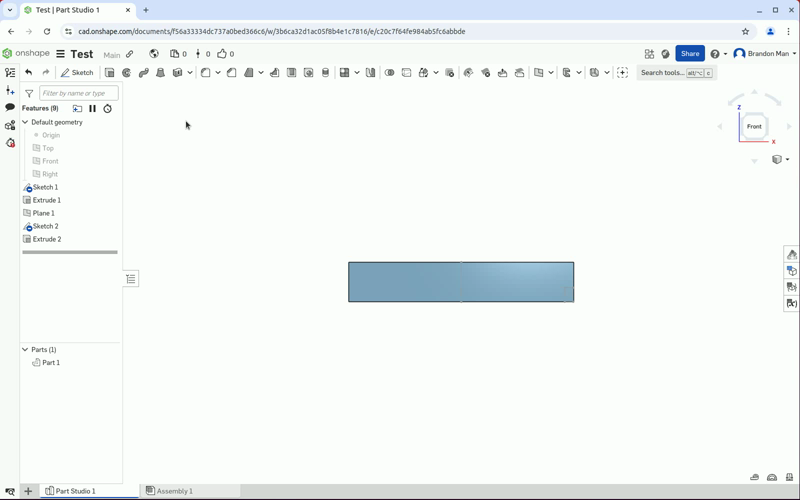
key(shift+7)
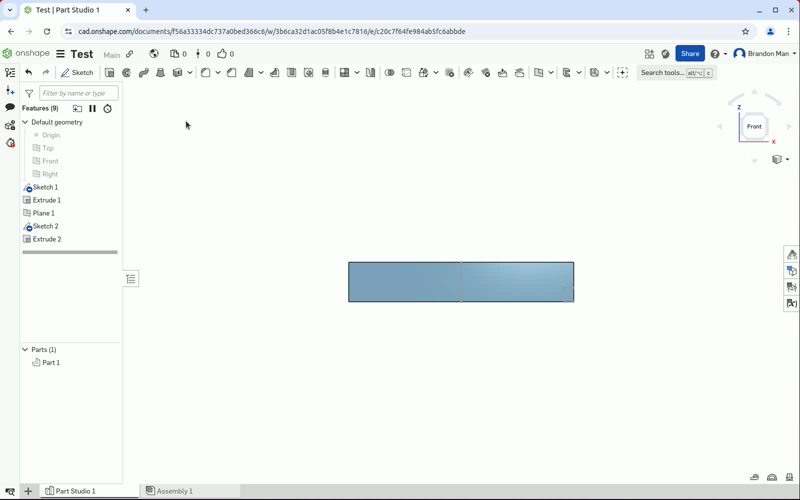
key(left, 2)
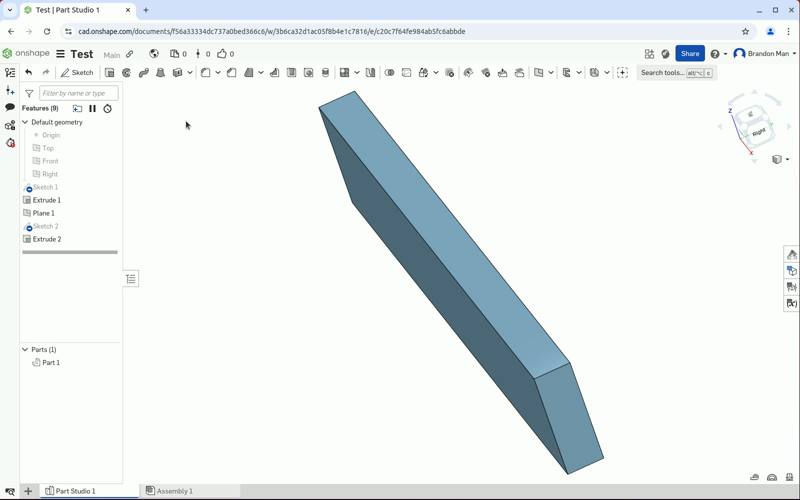
key(down, 2)
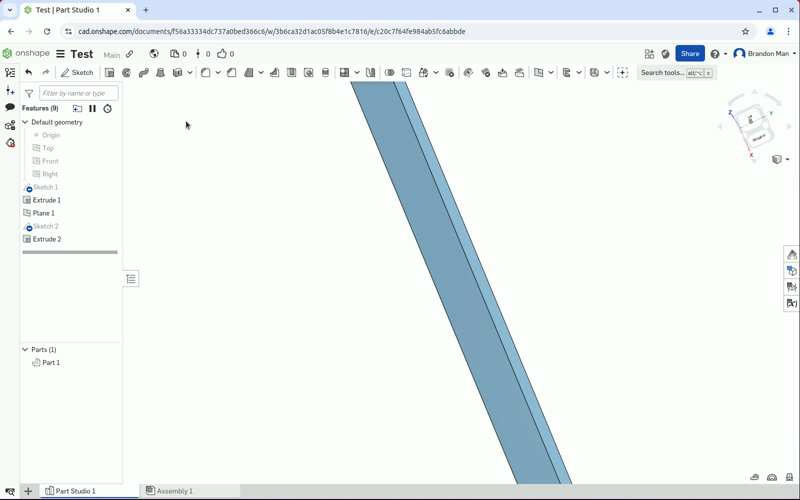
key(up, 2)
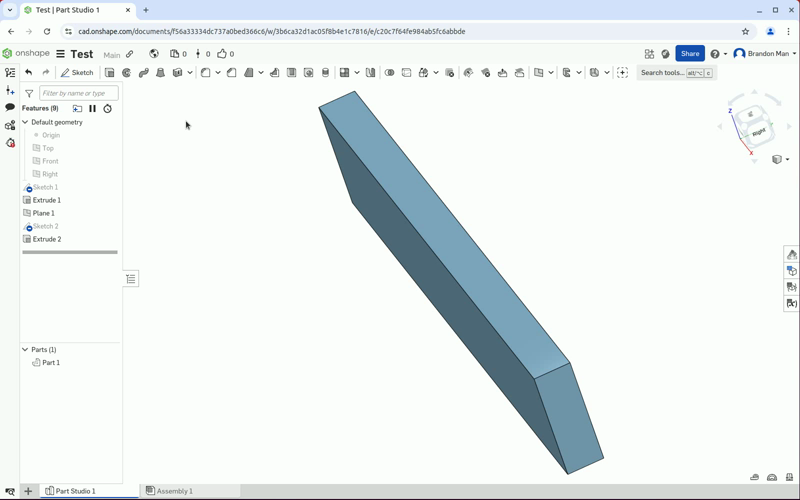
key(right, 2)
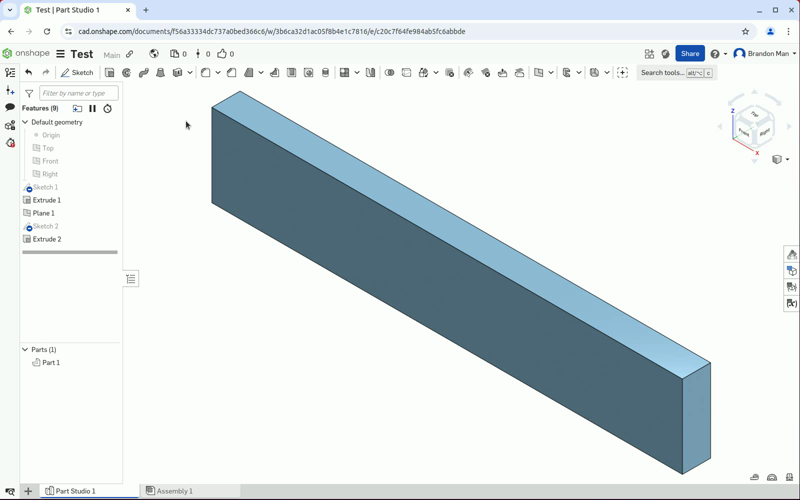
mouse_move(73, 189)
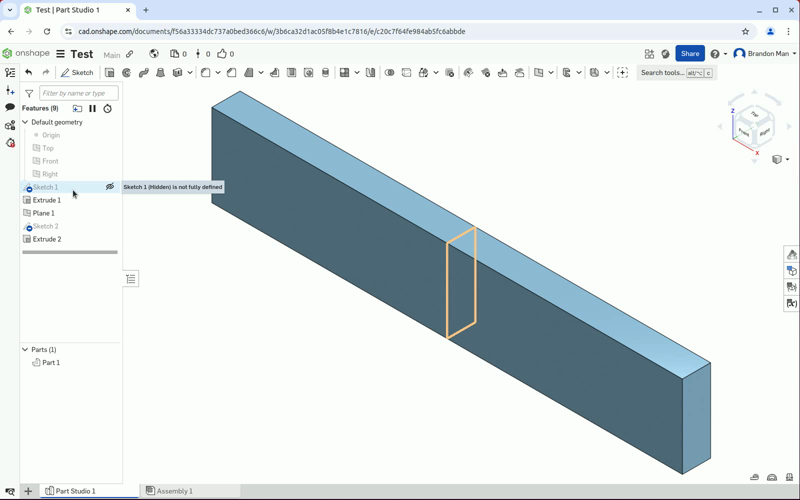
click(73, 189)